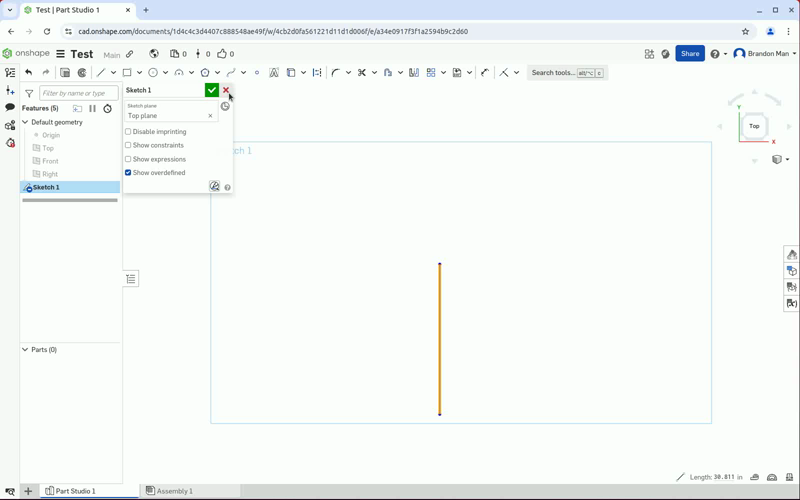
key(shift+h)
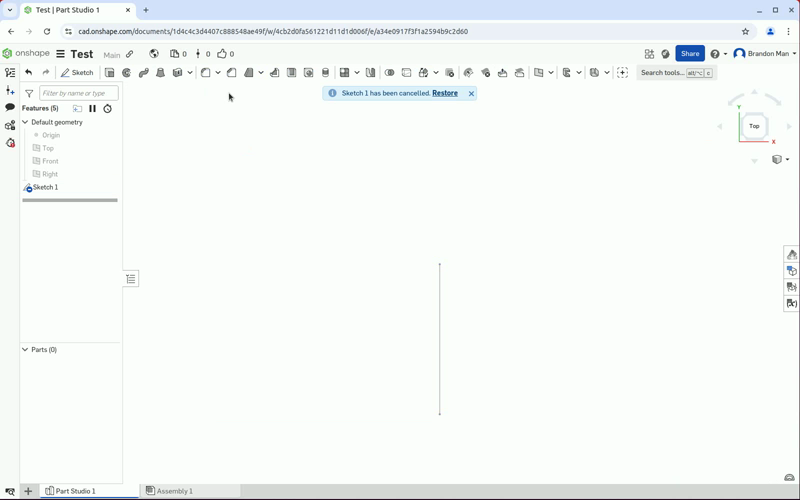
key(shift+s)
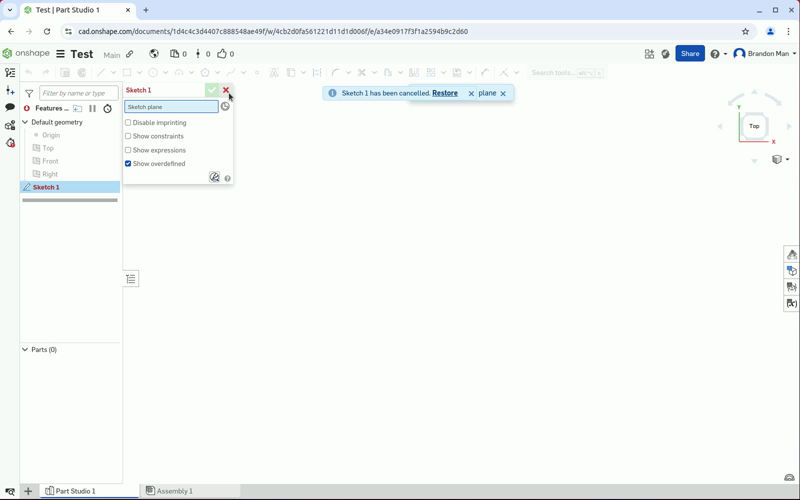
mouse_move(73, 150)
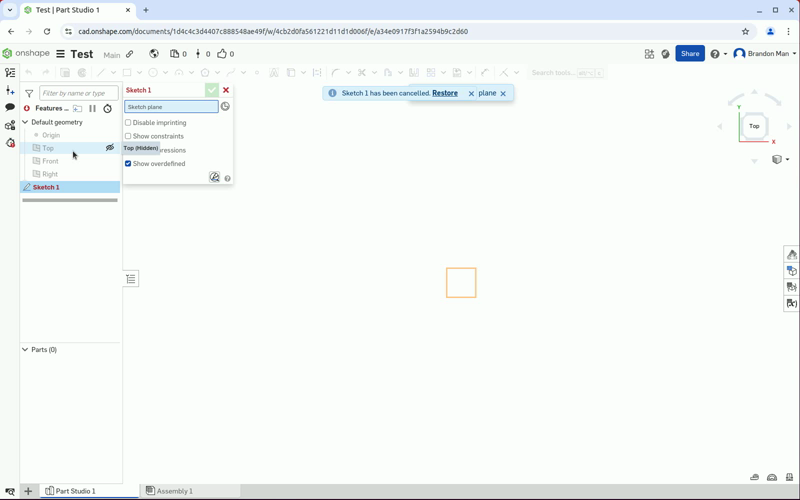
click(73, 150)
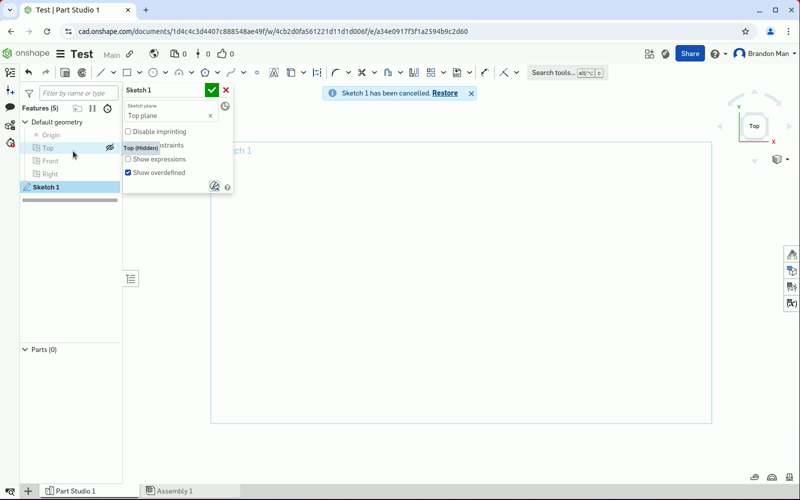
mouse_move(73, 352)
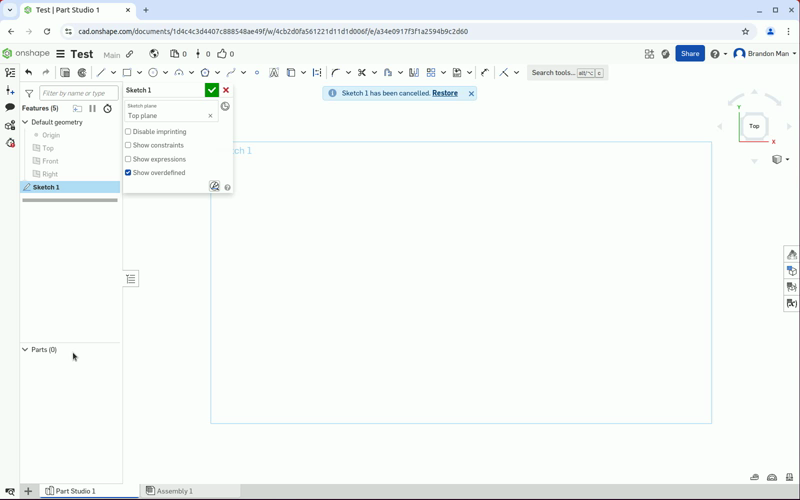
key(y)
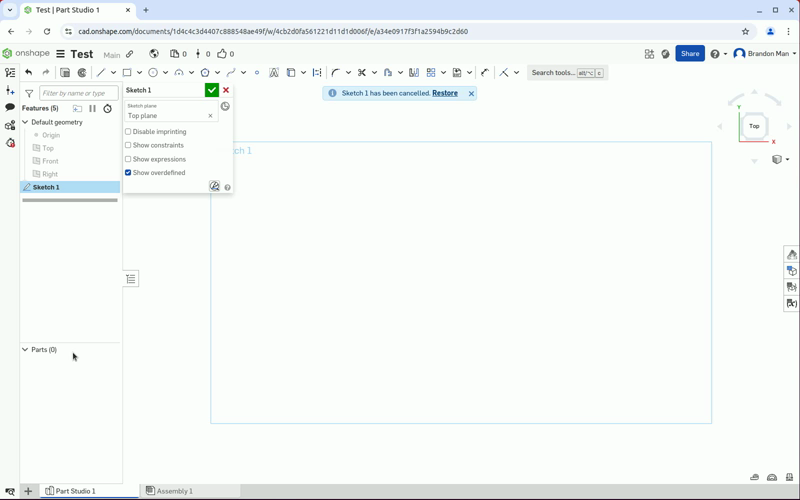
key(l)
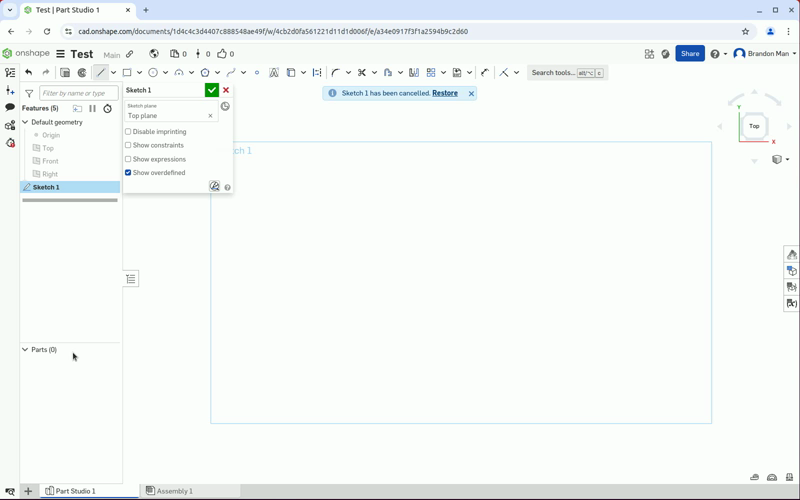
key_down(shift)
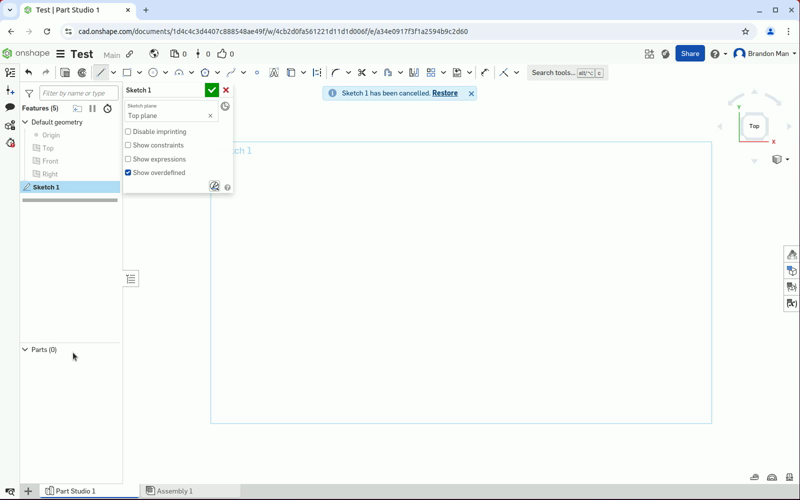
mouse_move(460, 282)
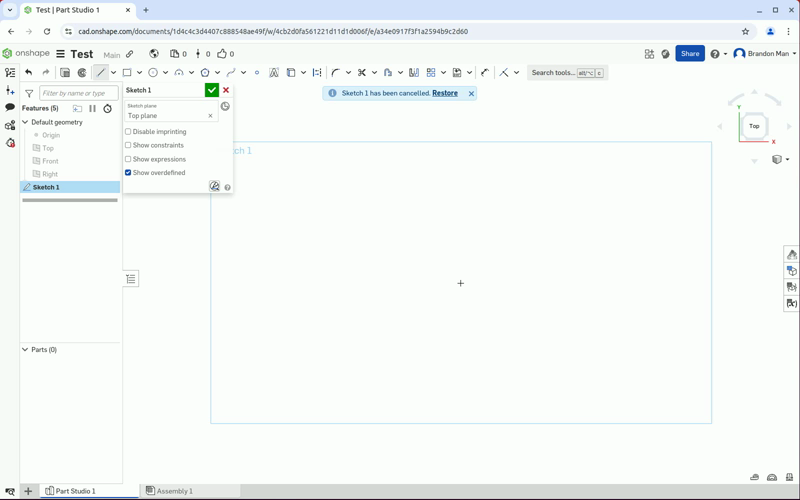
click(460, 282)
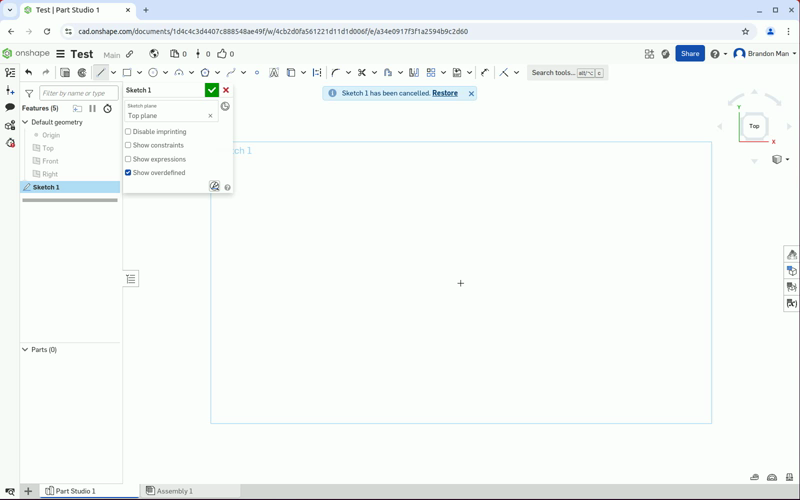
key_up(shift)
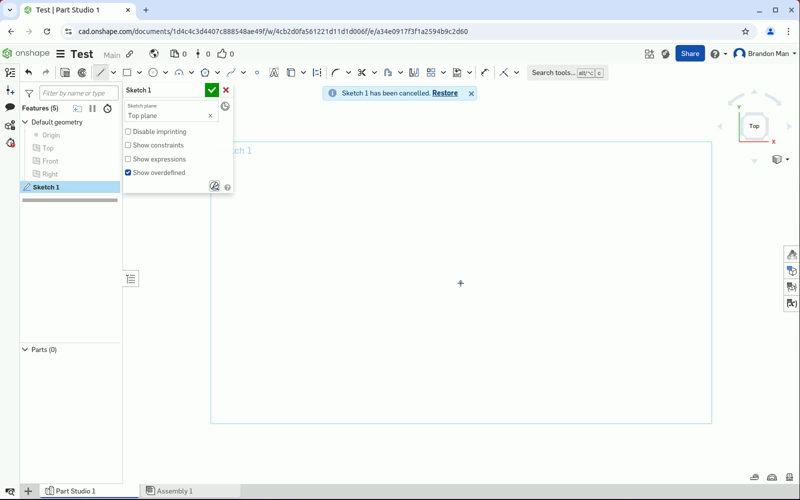
key_down(shift)
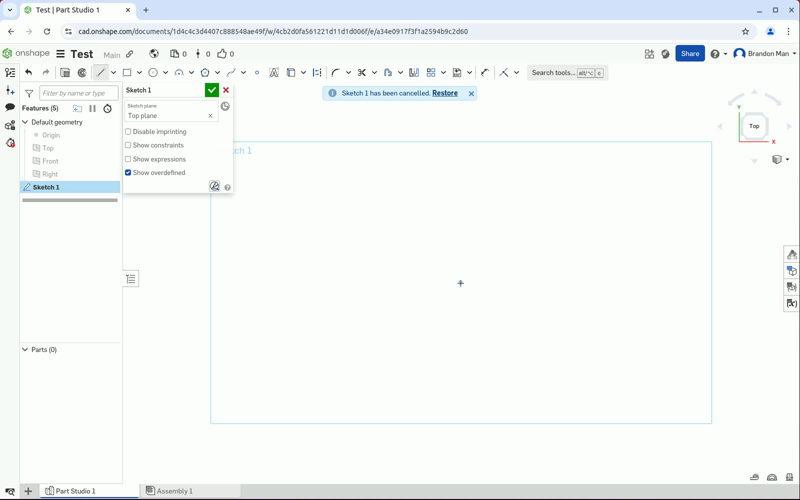
mouse_move(544, 282)
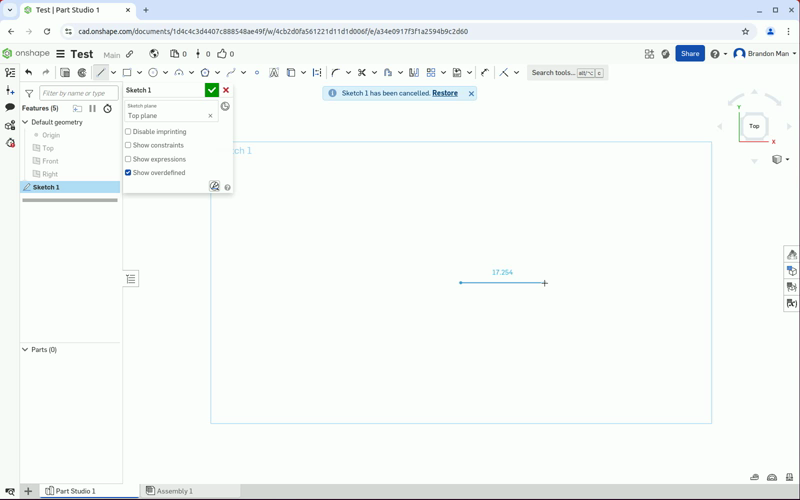
click(544, 282)
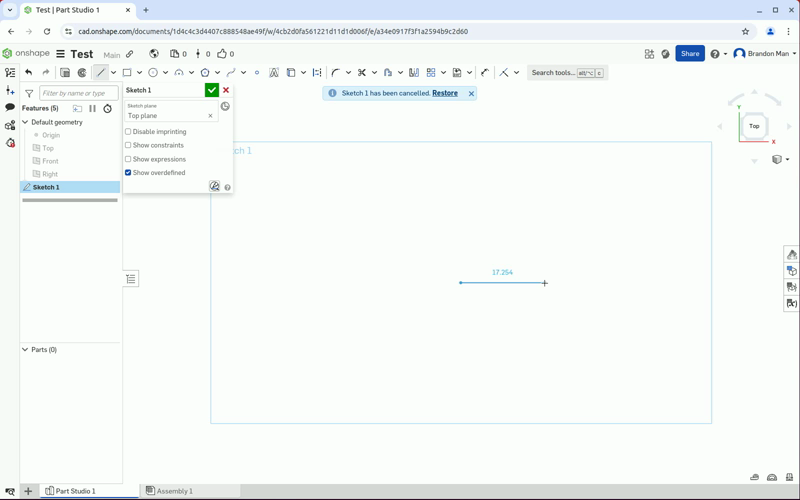
key_up(shift)
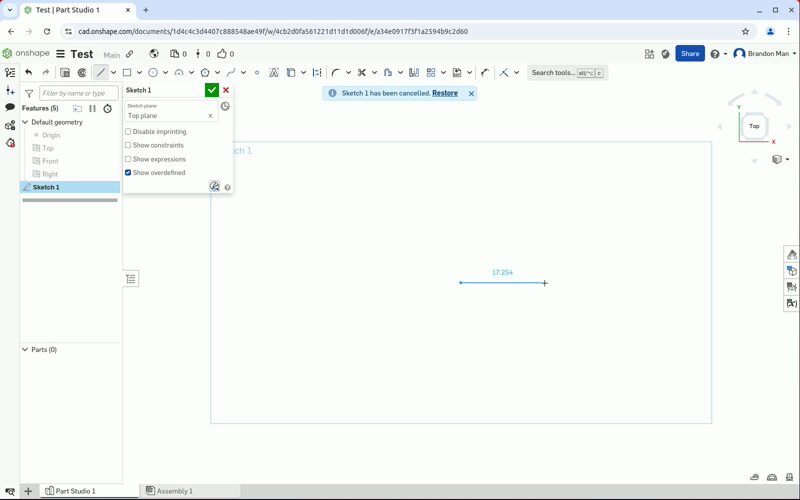
key_down(shift)
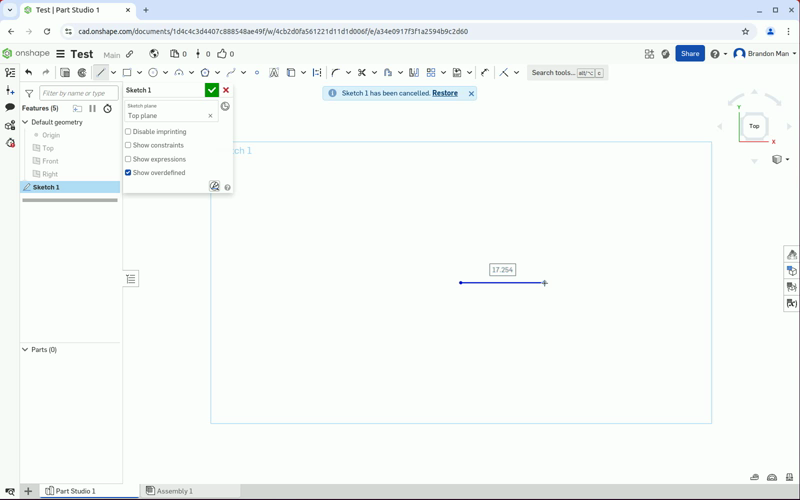
mouse_move(544, 170)
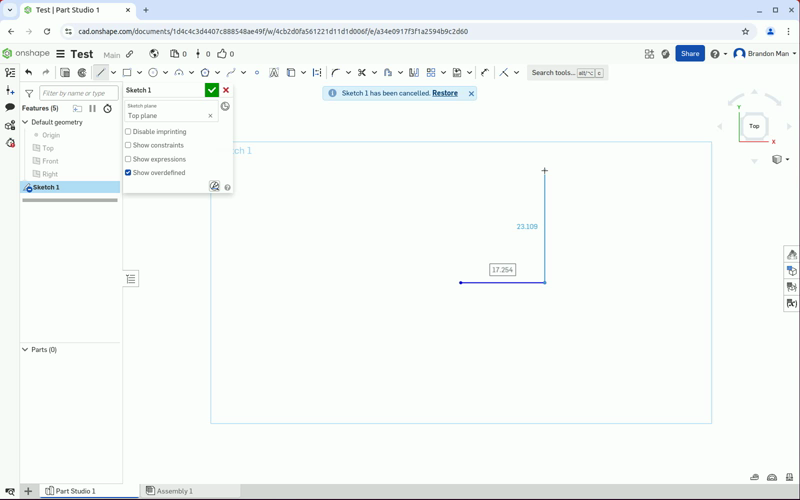
click(544, 170)
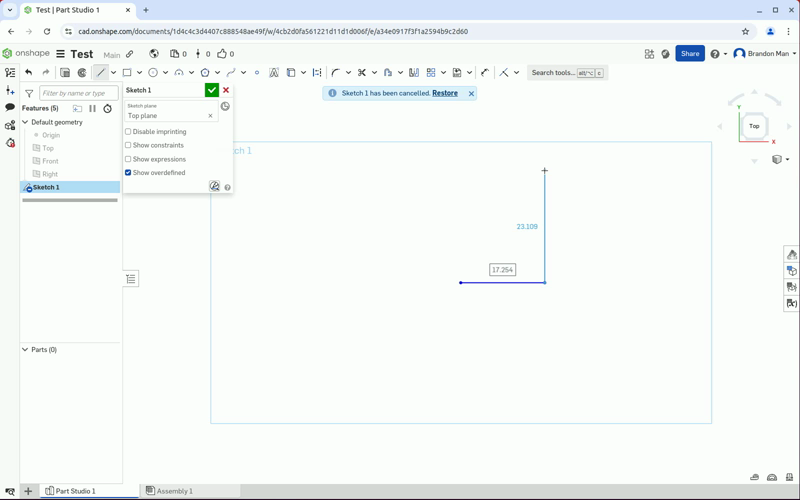
key_up(shift)
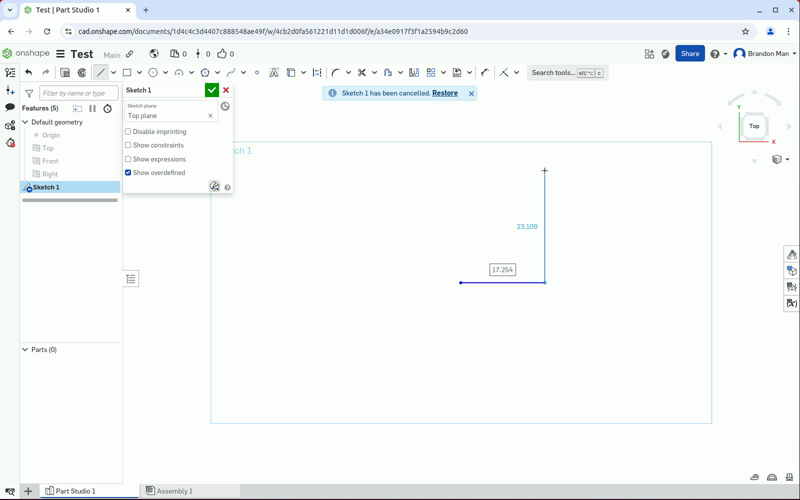
key_down(shift)
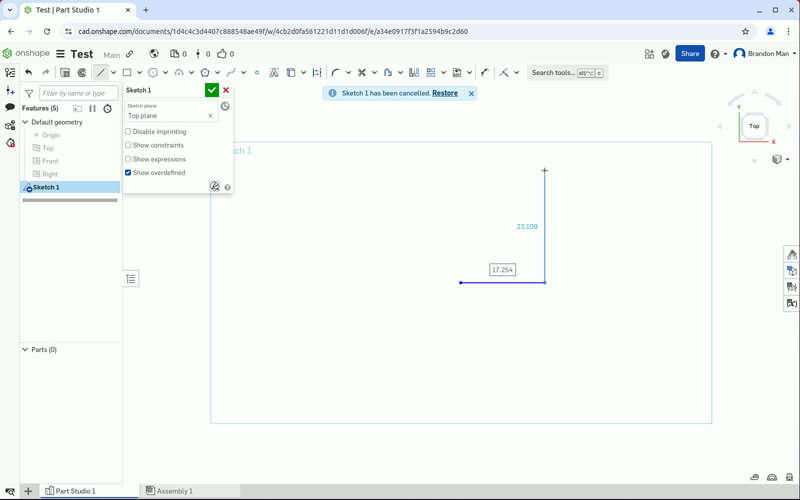
mouse_move(460, 170)
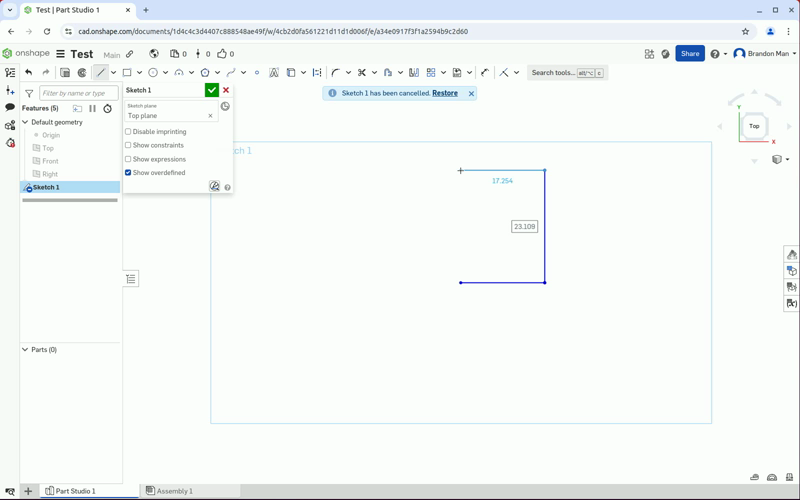
click(460, 170)
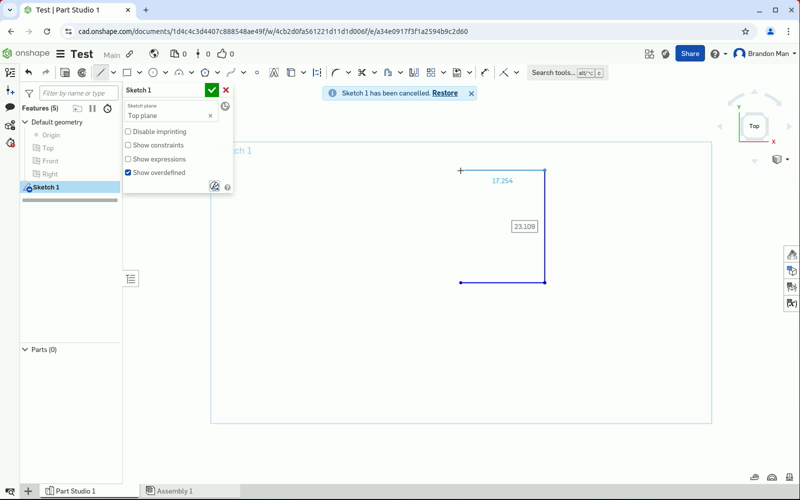
key_up(shift)
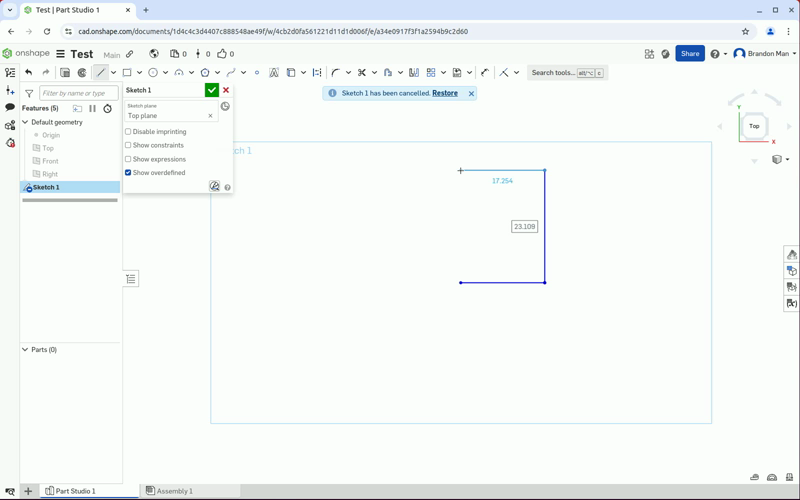
key_down(shift)
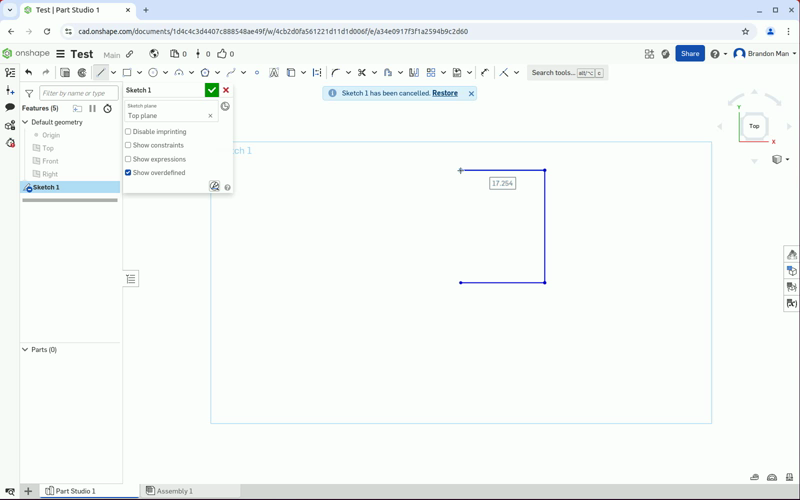
mouse_move(460, 282)
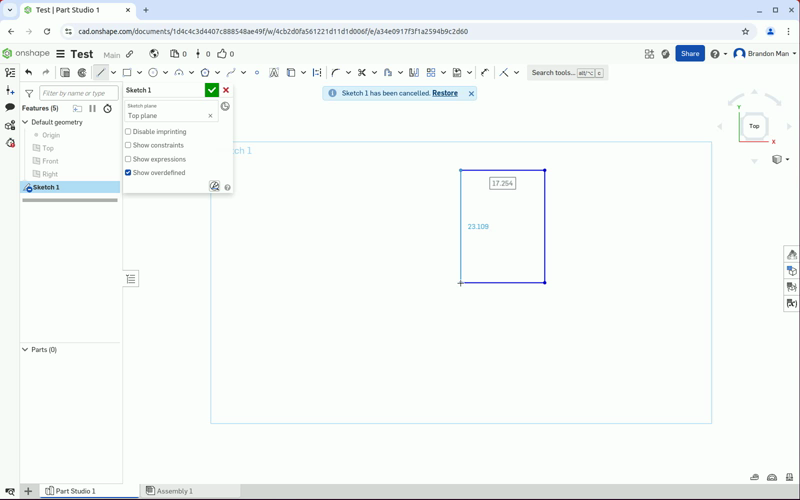
key_up(shift)
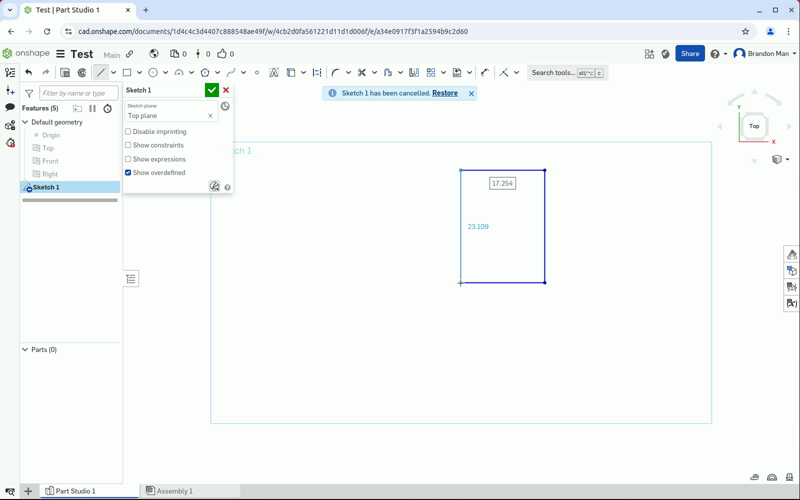
click(460, 282)
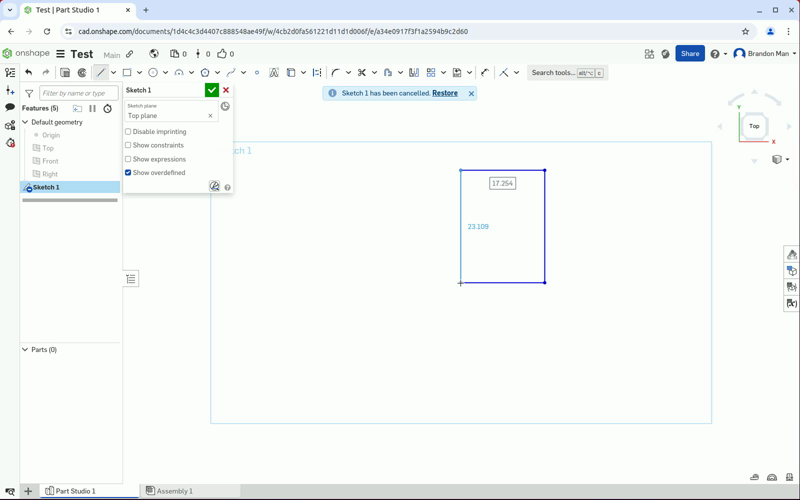
key(esc)
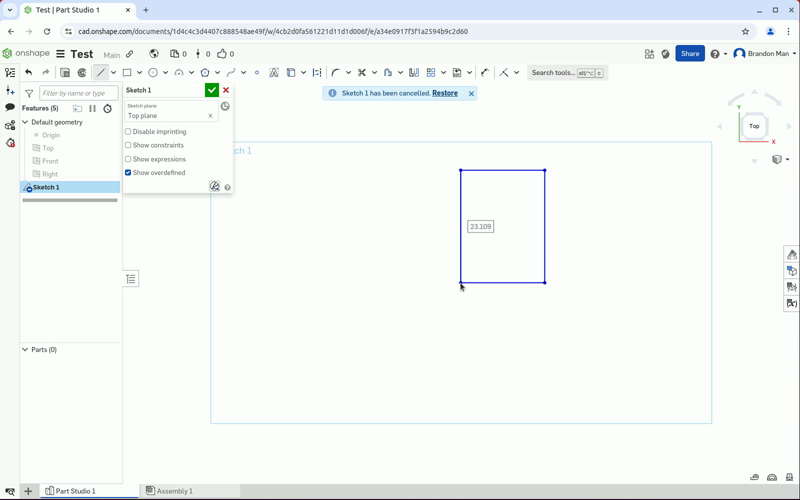
mouse_move(515, 227)
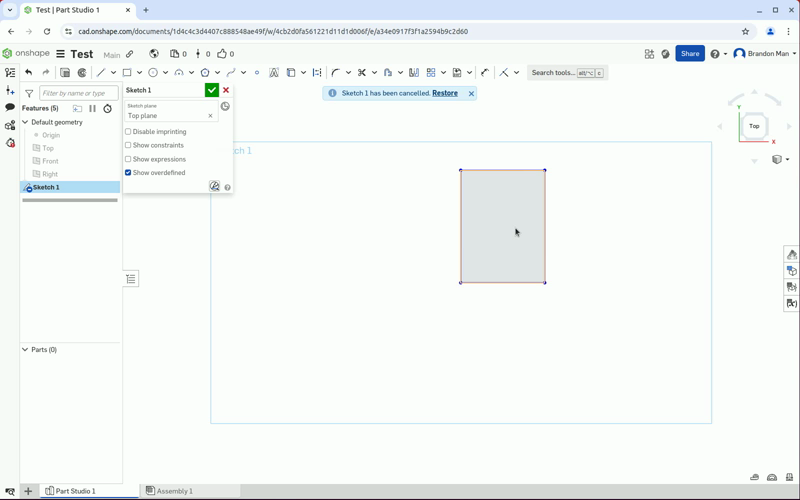
click(515, 227)
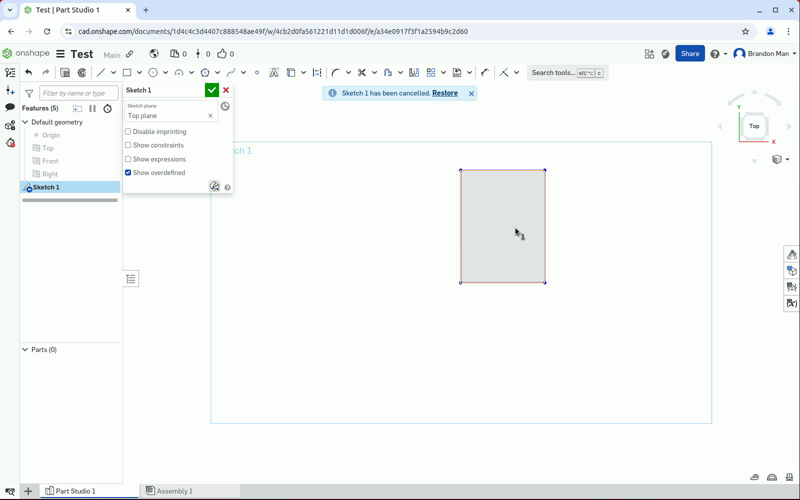
mouse_move(73, 352)
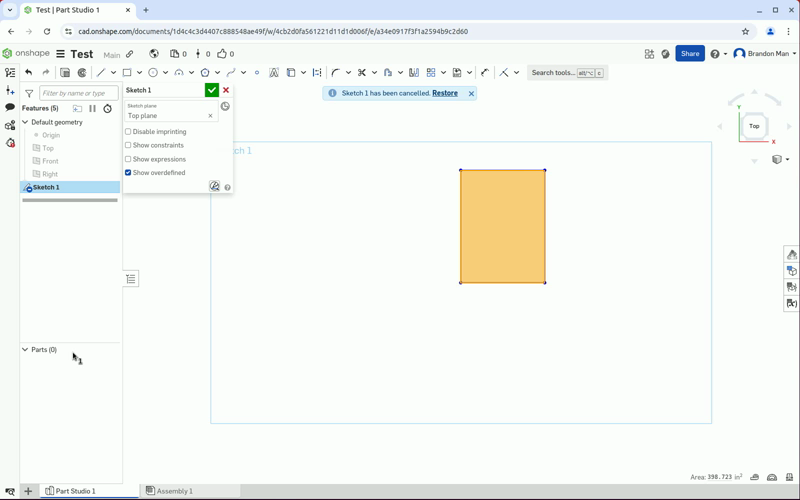
key(shift+y)
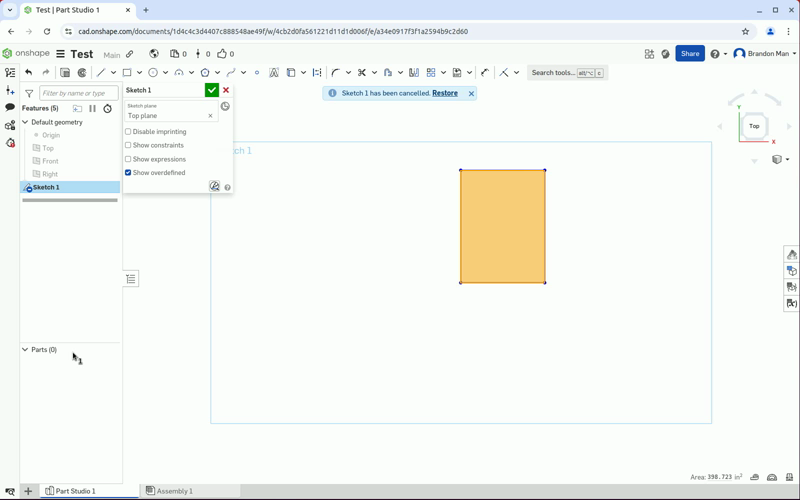
key(shift+e)
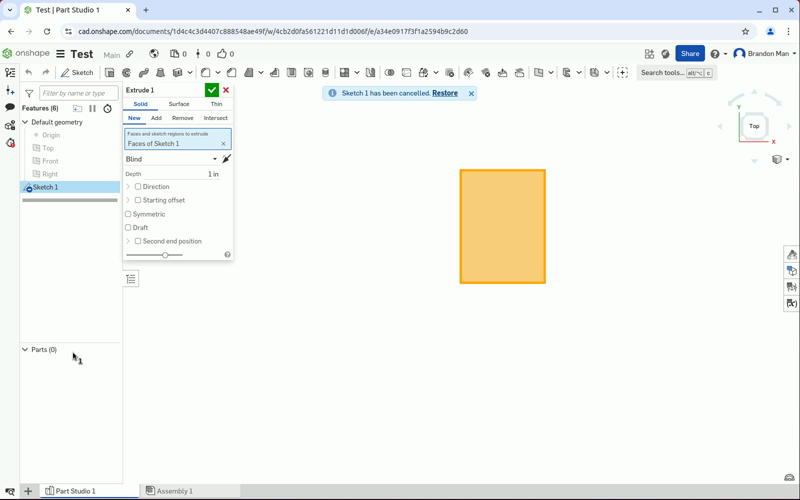
mouse_move(143, 106)
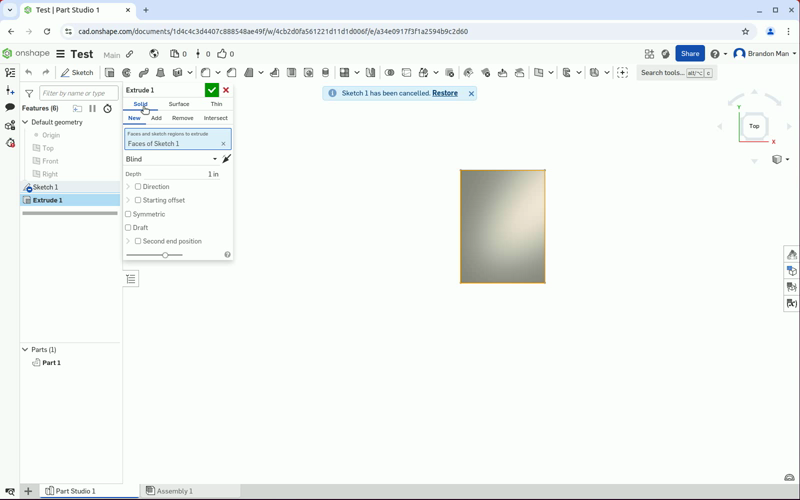
click(143, 106)
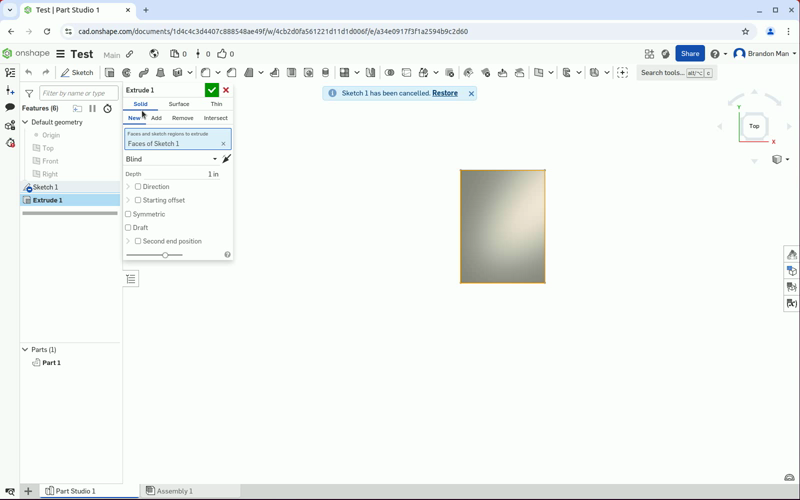
mouse_move(137, 120)
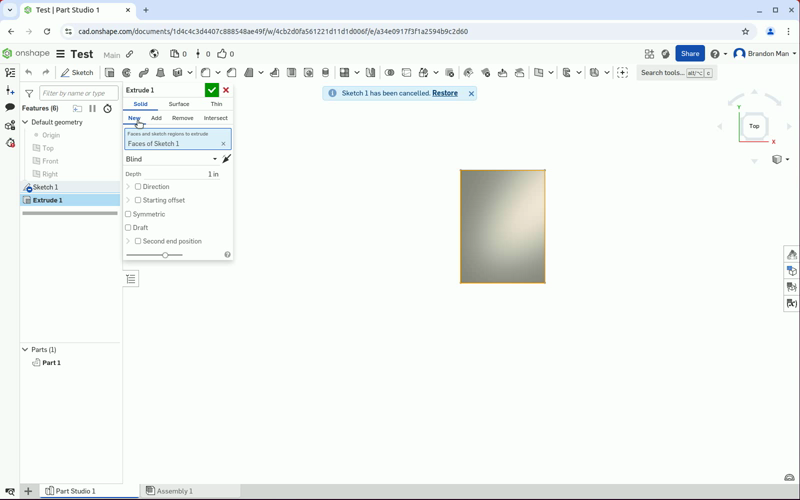
click(137, 120)
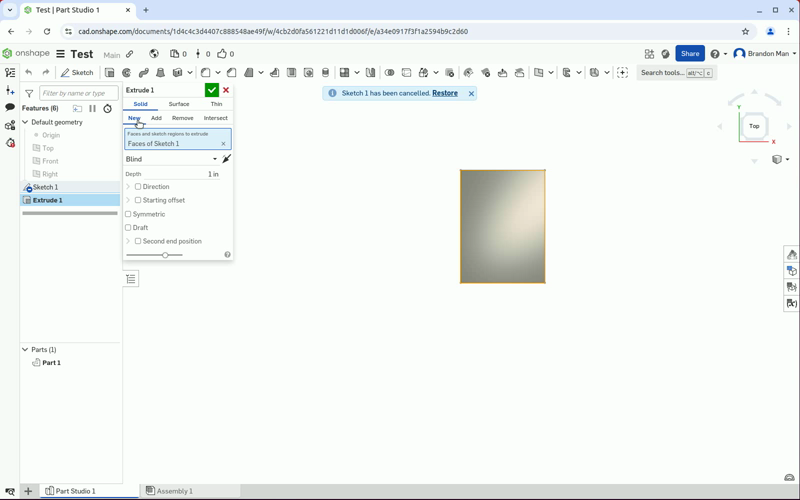
key(tab, 4)
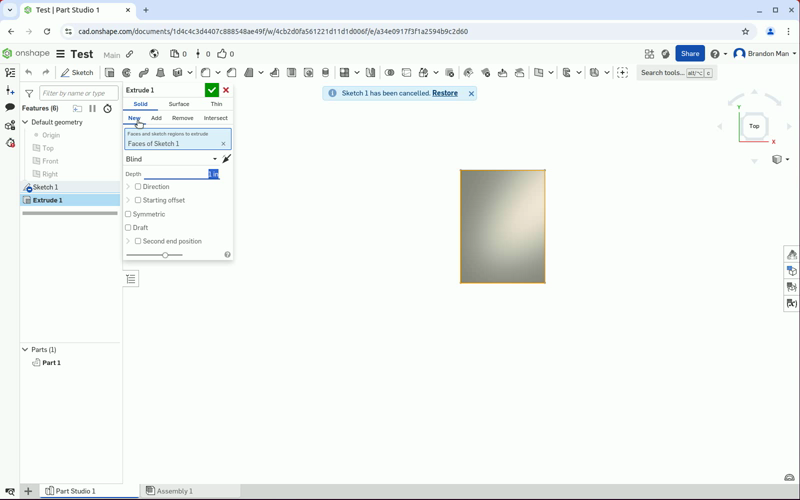
text(11.554)
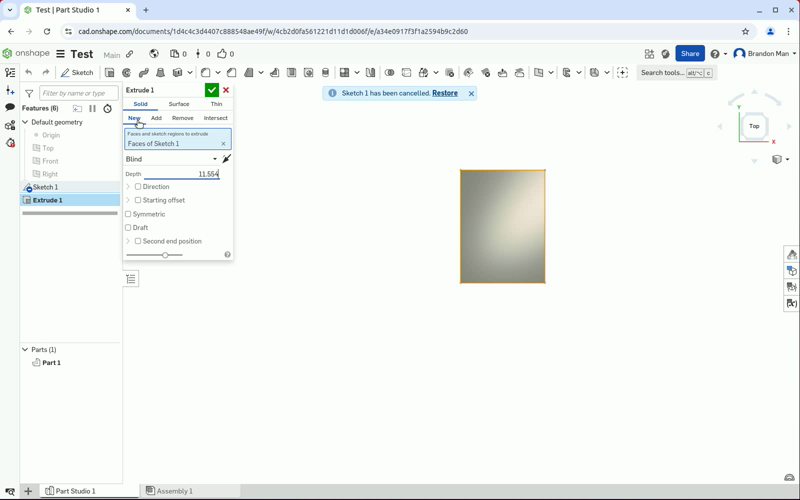
key(enter)
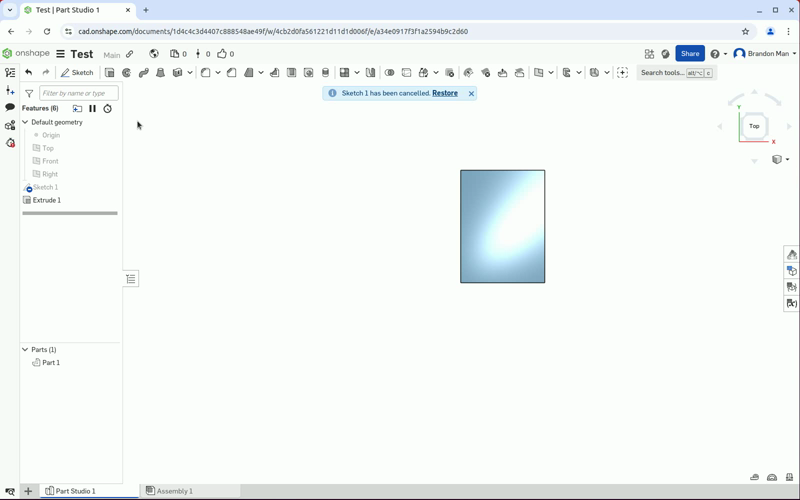
key(shift+h)
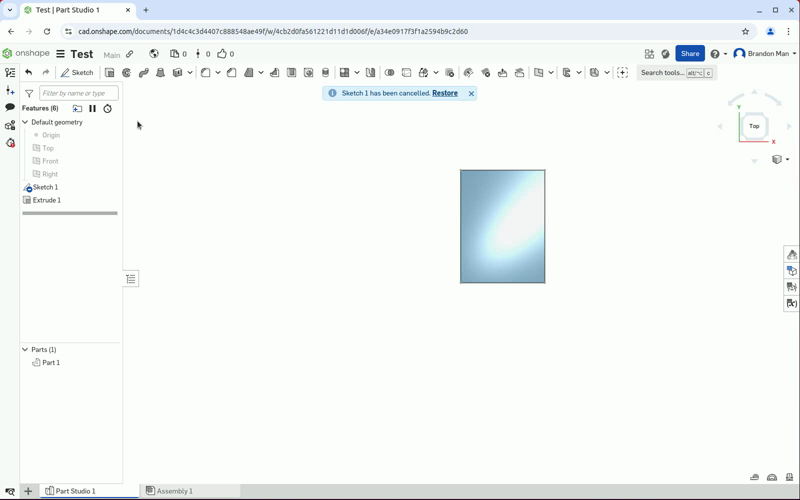
key(shift+h)
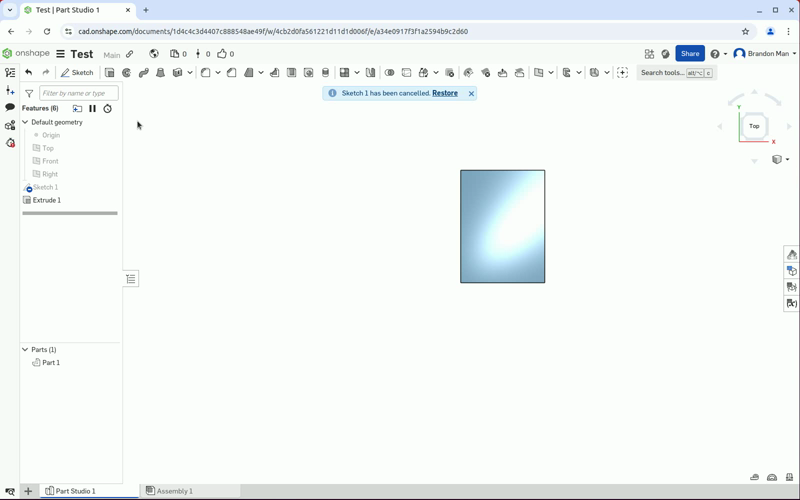
mouse_move(73, 189)
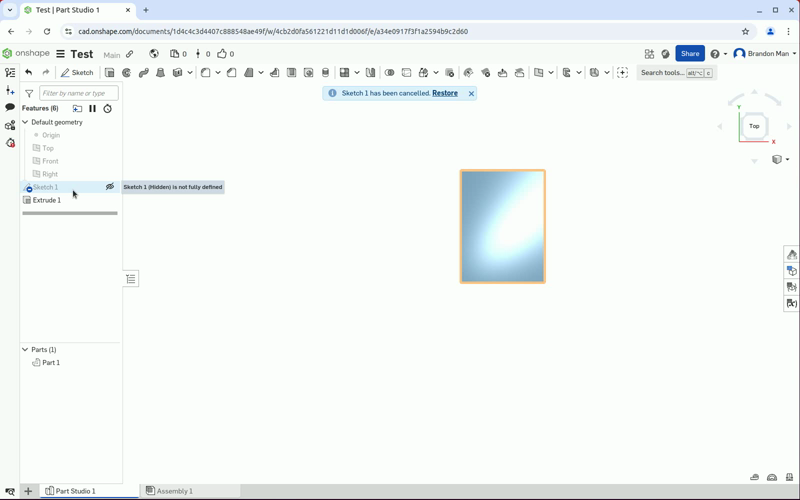
click(73, 189)
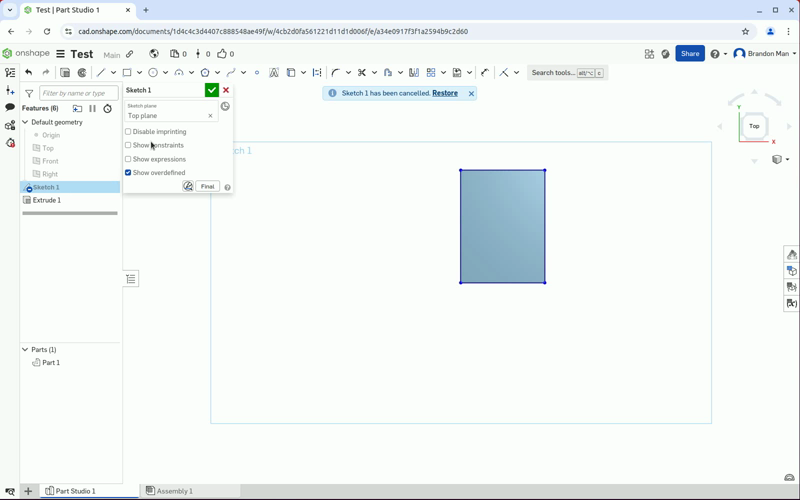
mouse_move(229, 92)
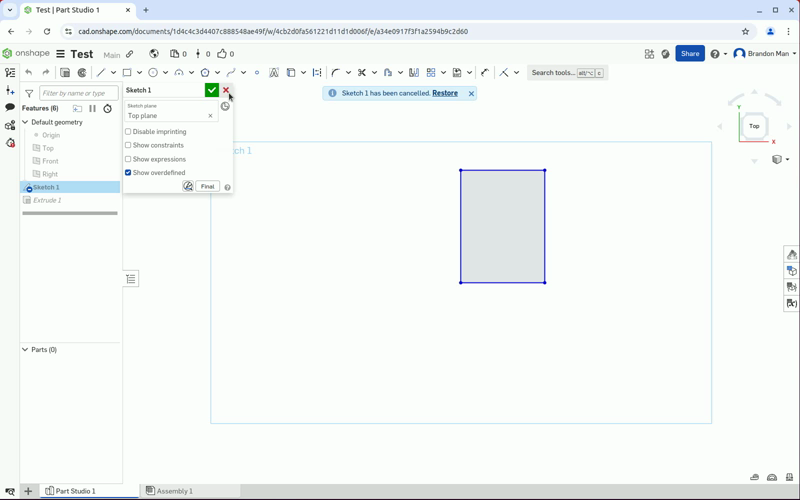
click(229, 92)
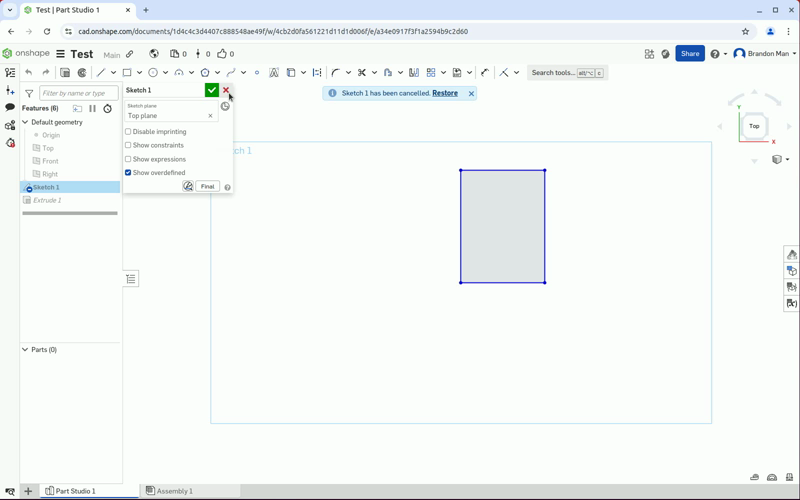
key(shift+s)
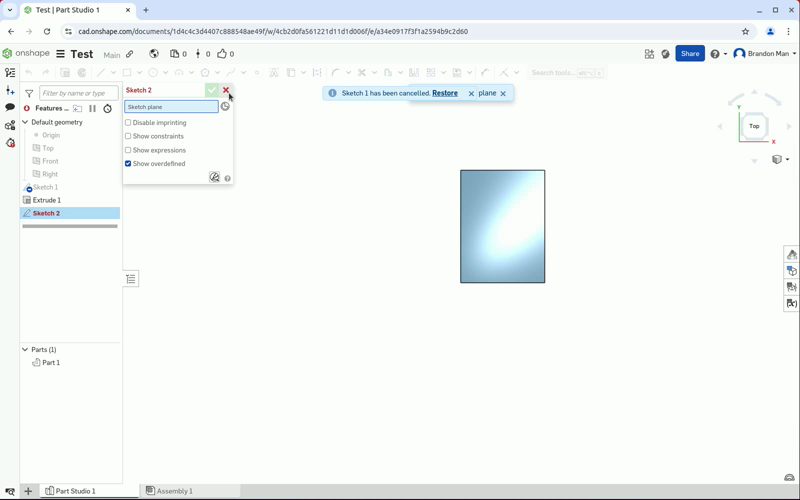
mouse_move(73, 150)
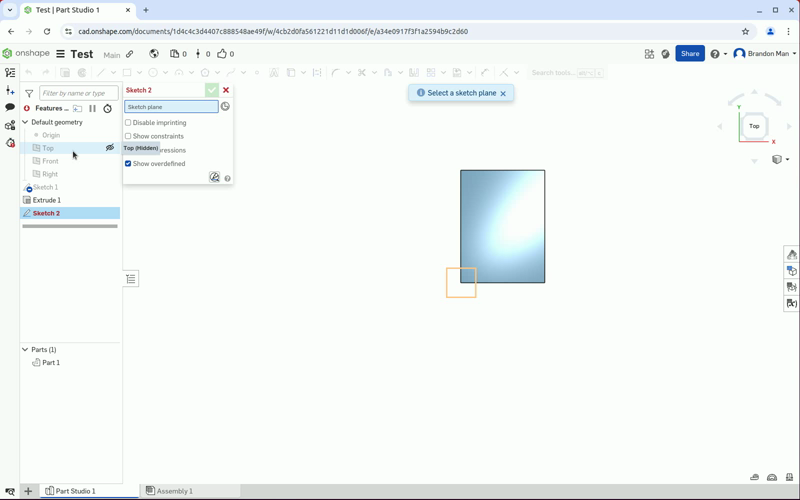
click(73, 150)
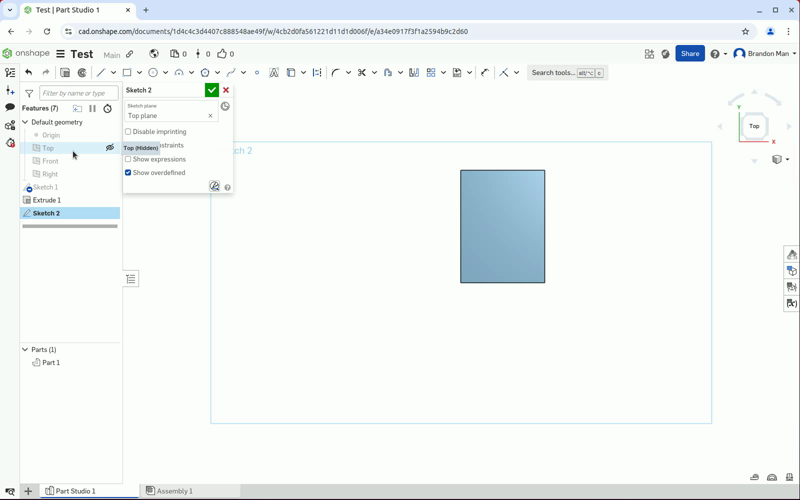
mouse_move(73, 352)
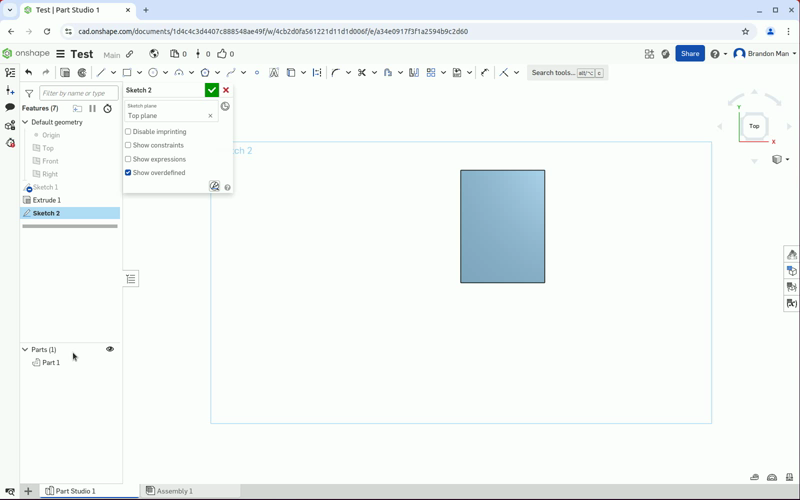
key(y)
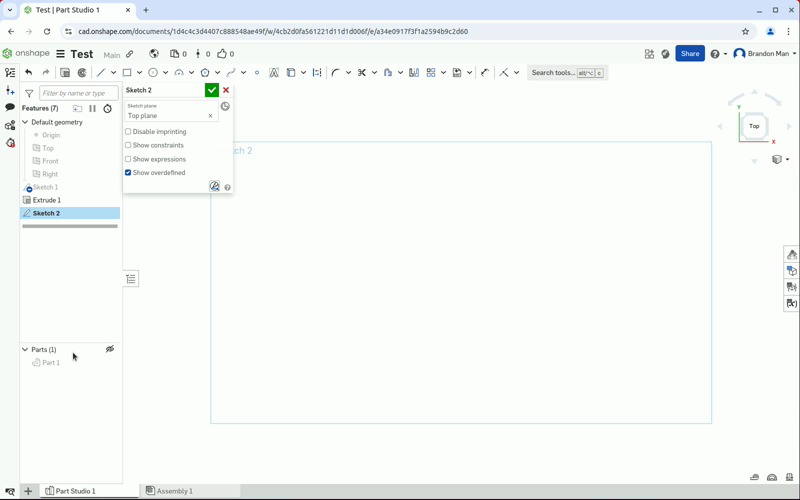
key(l)
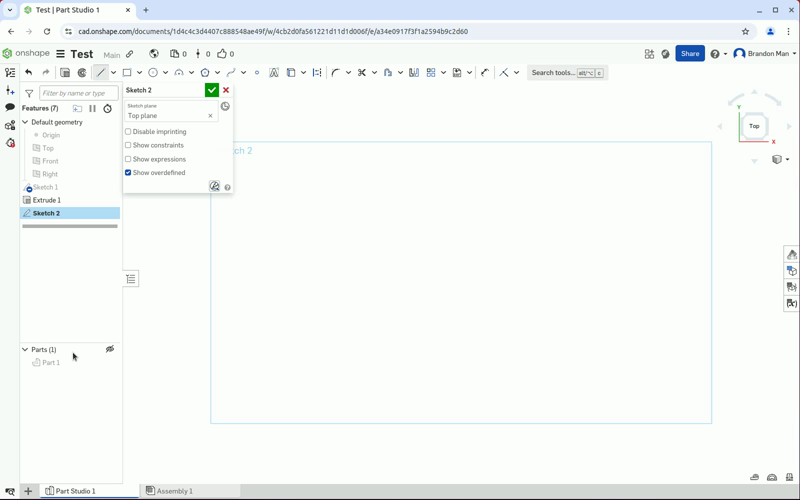
key_down(shift)
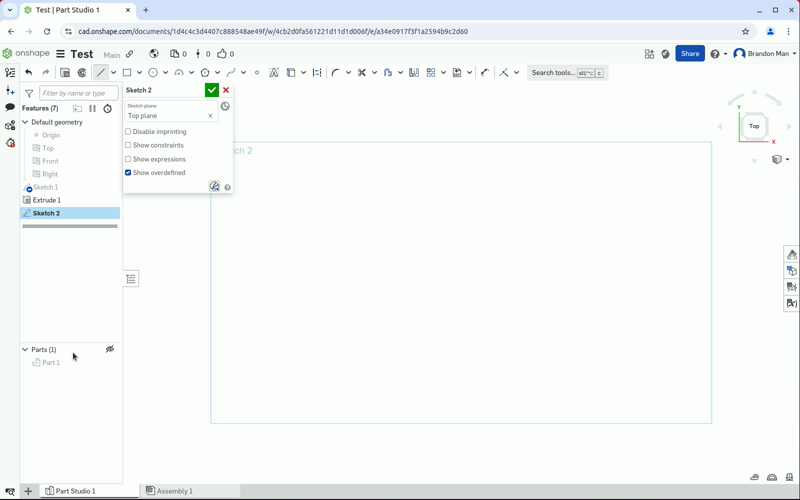
mouse_move(460, 282)
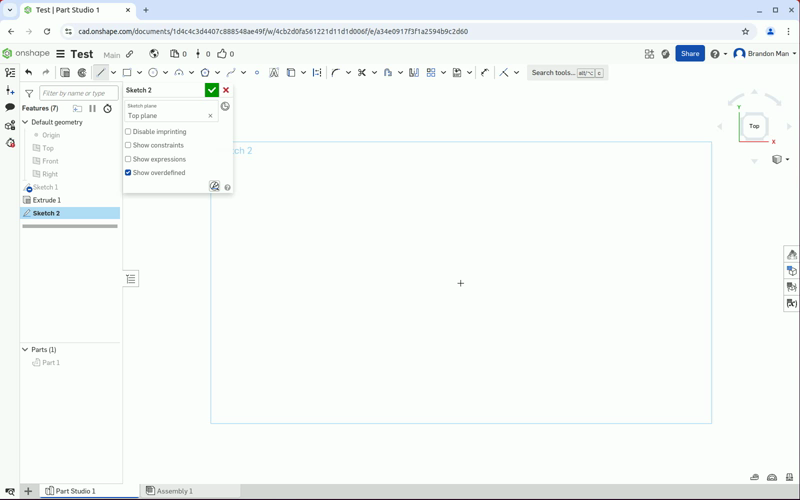
click(460, 282)
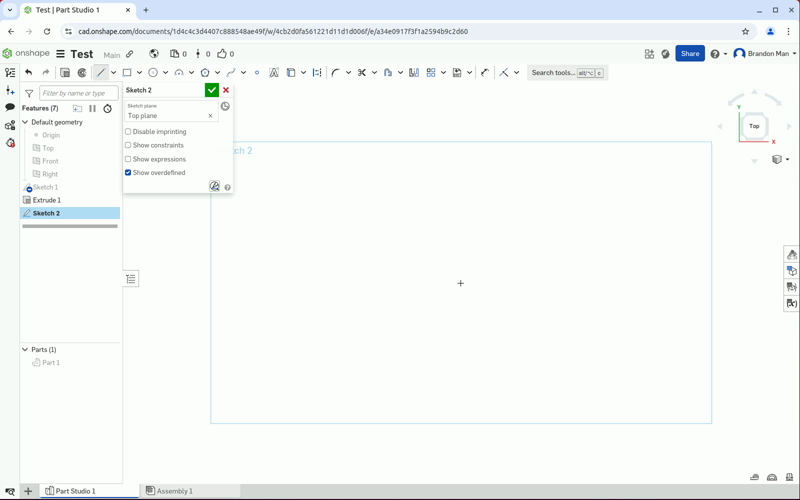
key_up(shift)
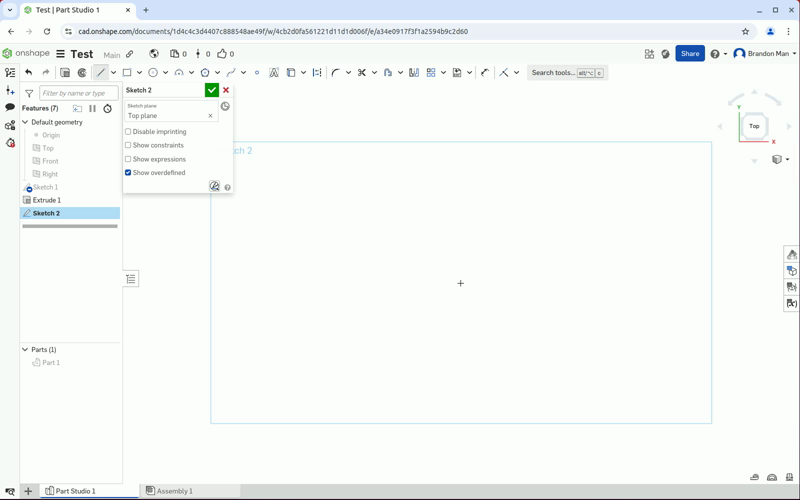
key_down(shift)
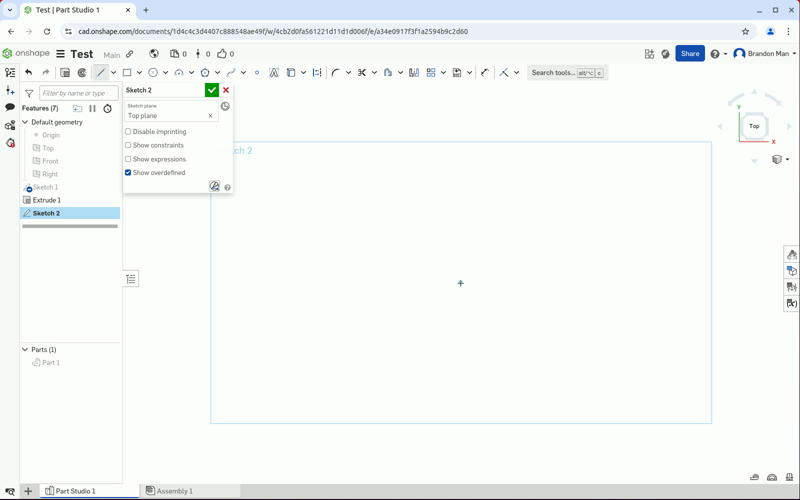
mouse_move(544, 282)
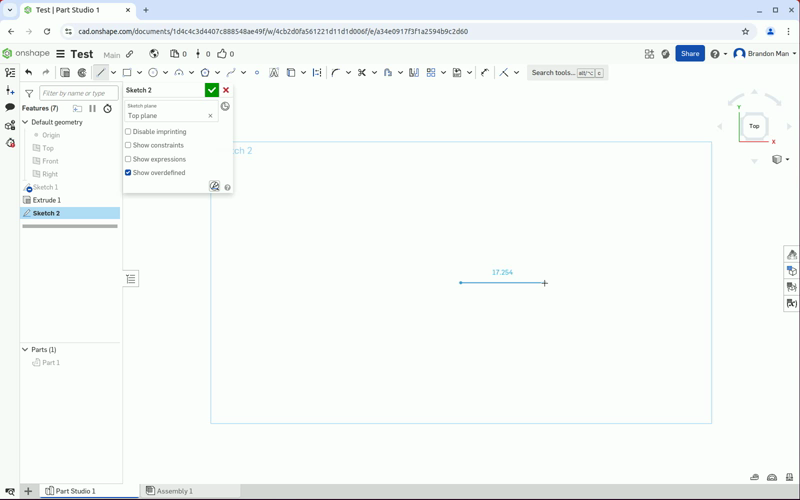
click(544, 282)
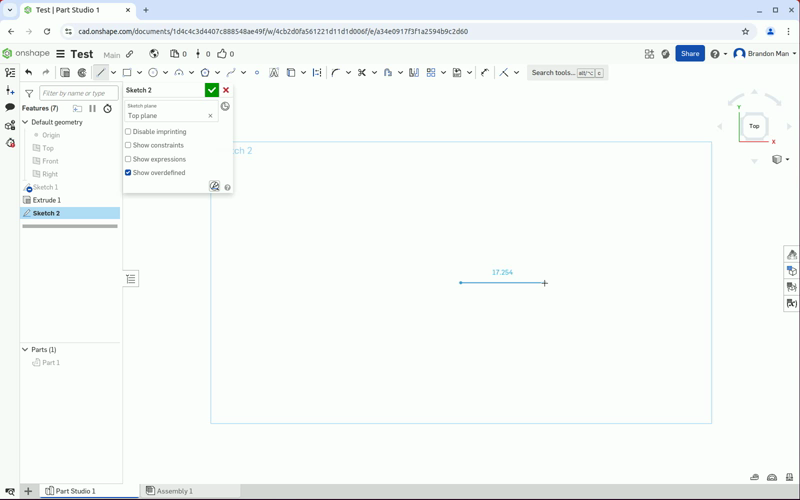
key_up(shift)
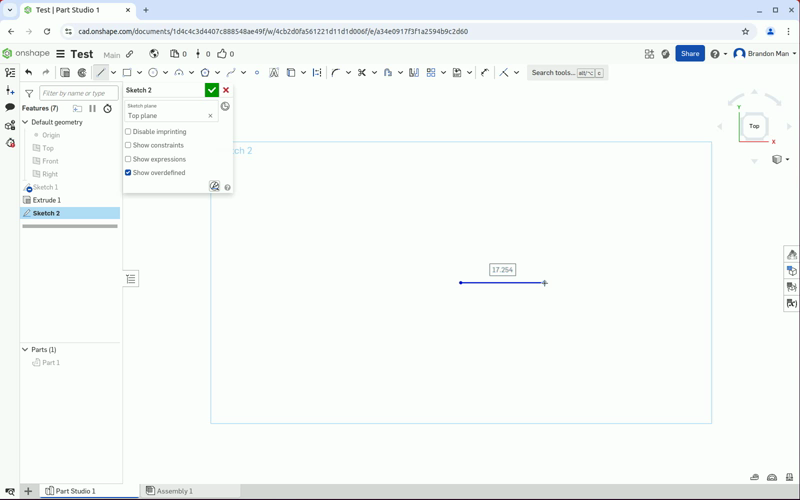
key_down(shift)
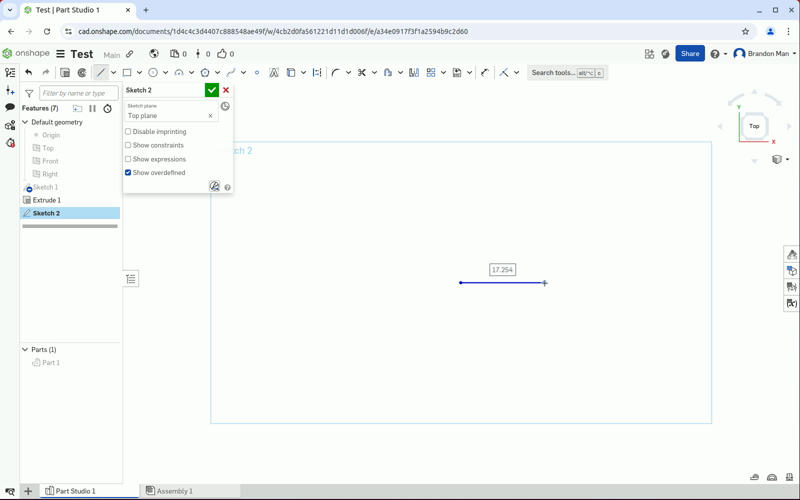
mouse_move(544, 170)
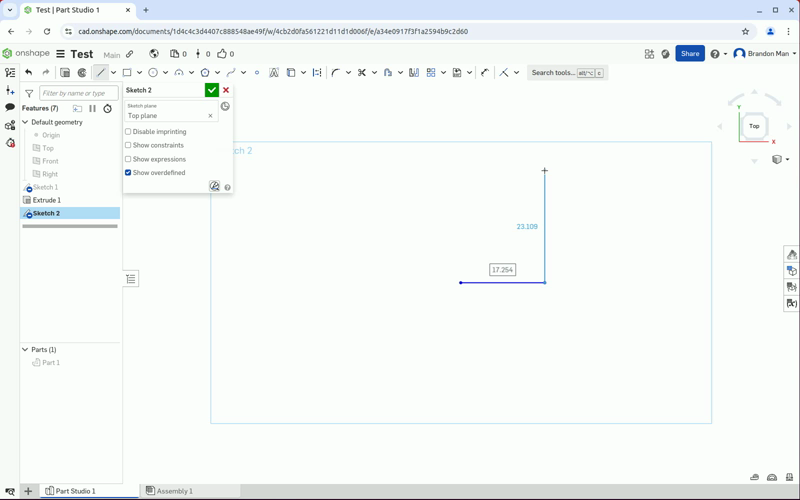
click(544, 170)
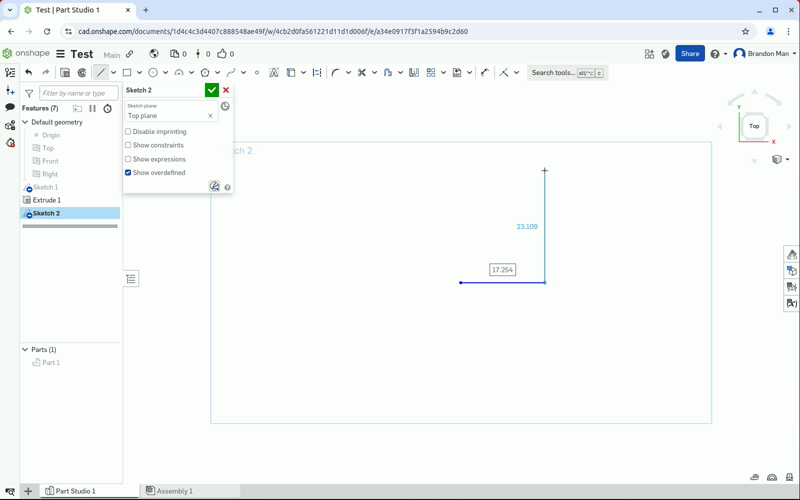
key_up(shift)
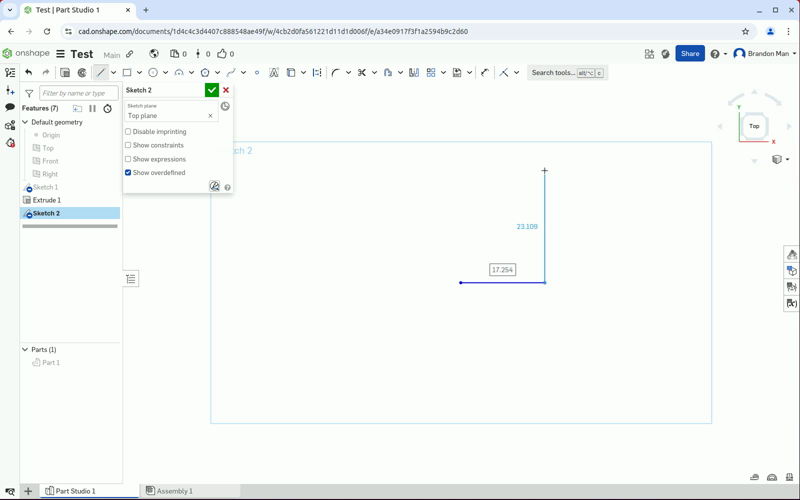
key_down(shift)
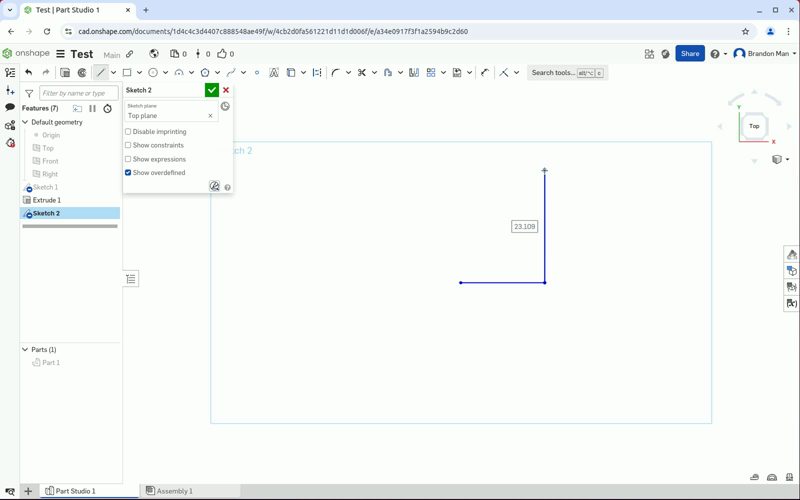
mouse_move(460, 170)
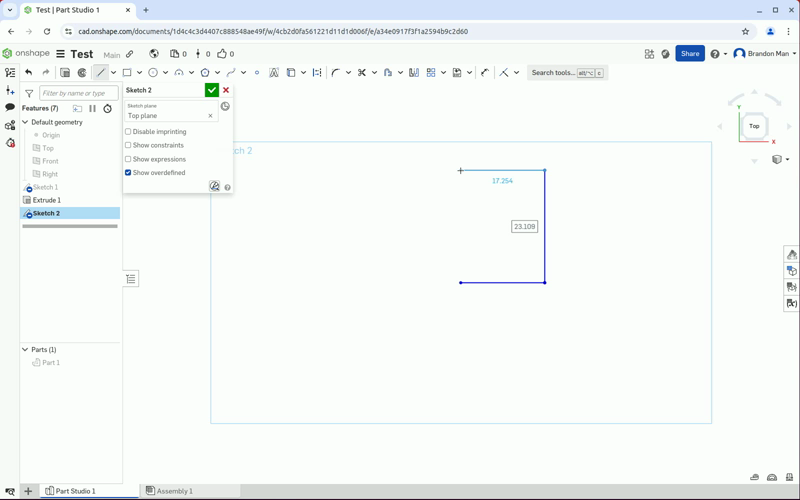
click(460, 170)
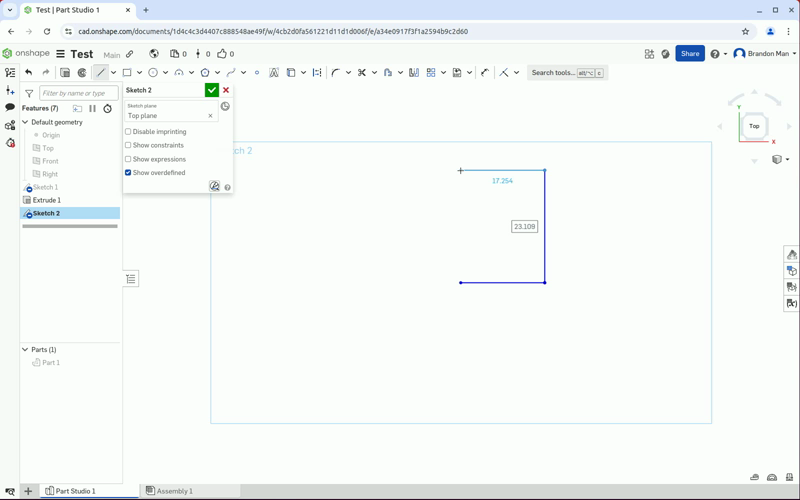
key_up(shift)
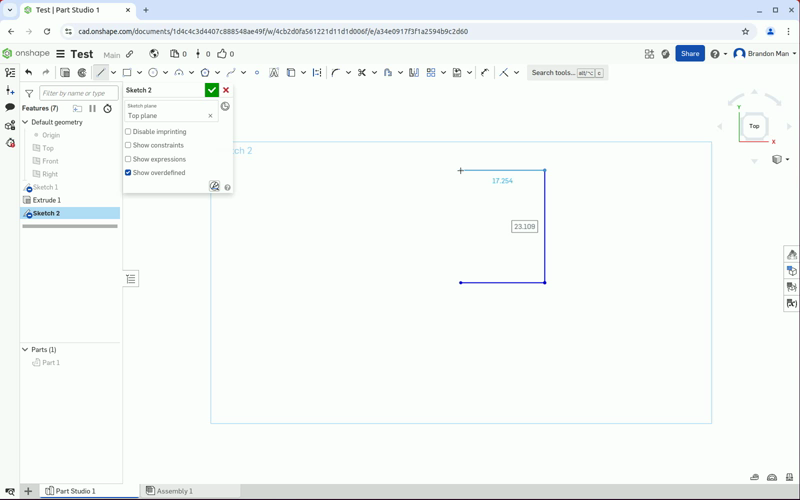
key_down(shift)
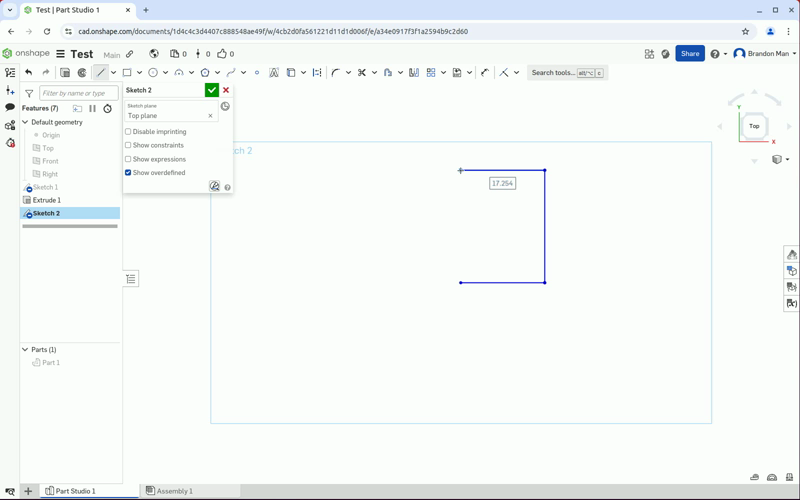
mouse_move(460, 282)
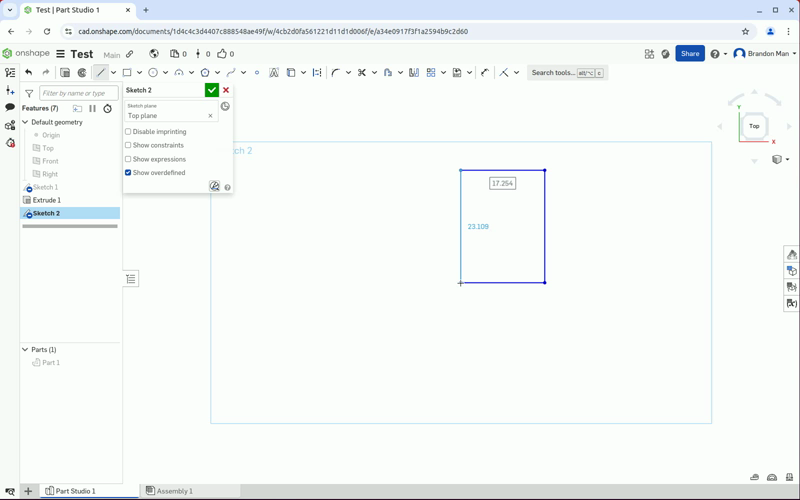
key_up(shift)
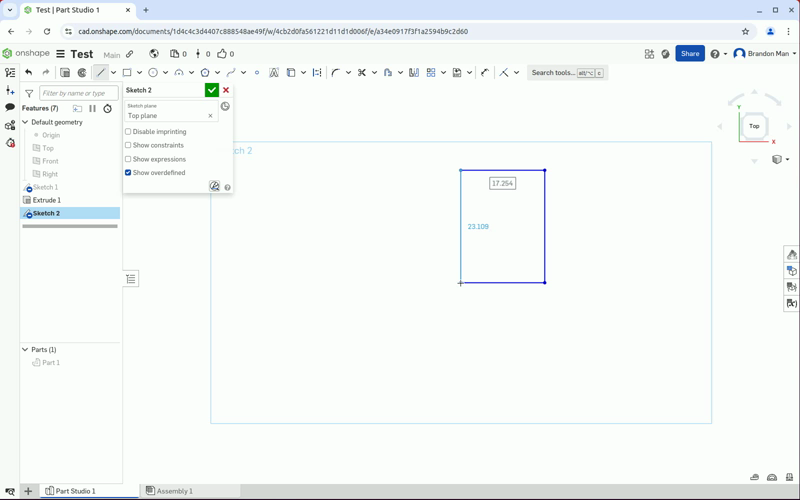
click(460, 282)
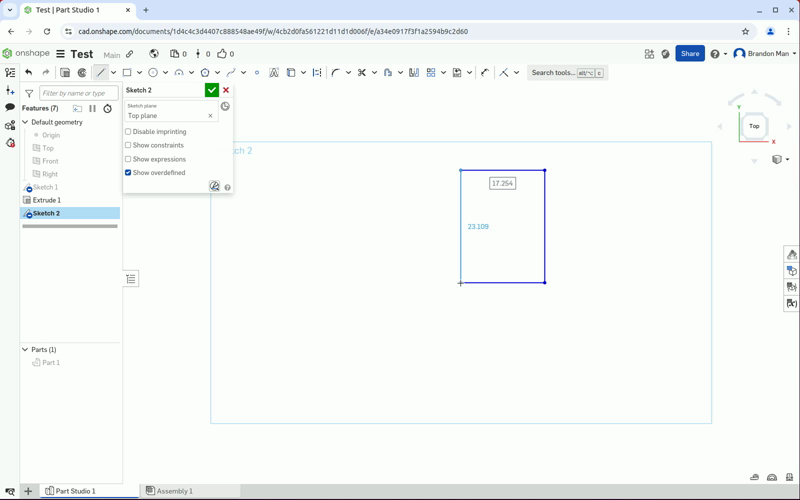
key(esc)
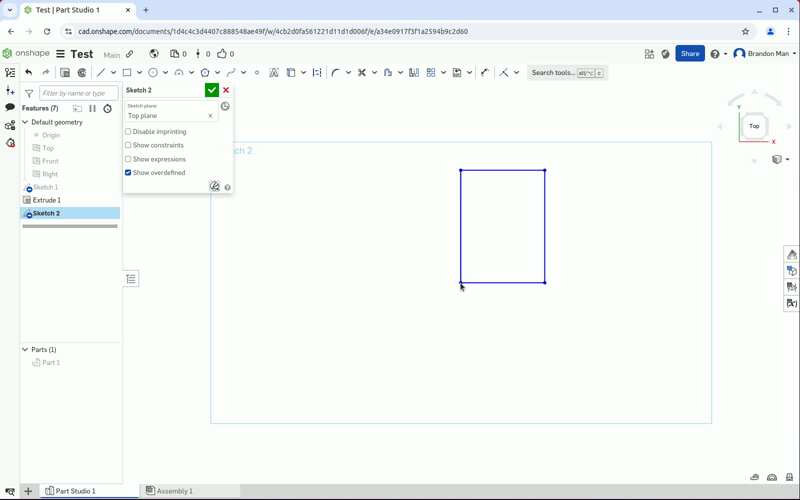
mouse_move(469, 209)
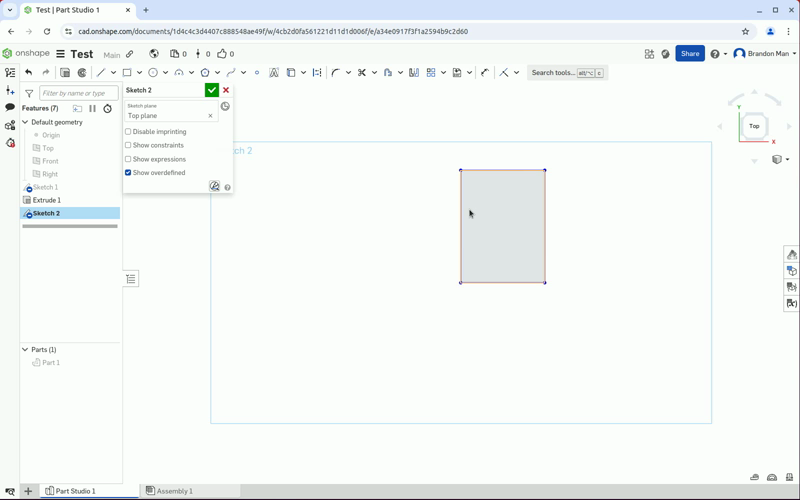
click(469, 209)
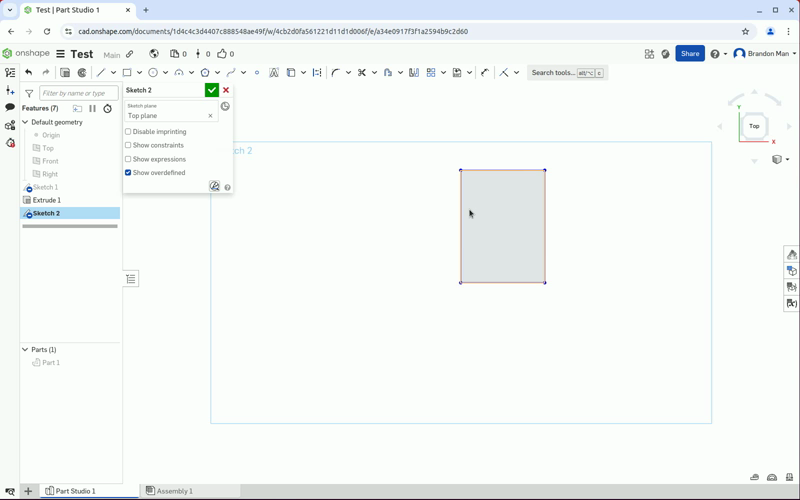
mouse_move(73, 352)
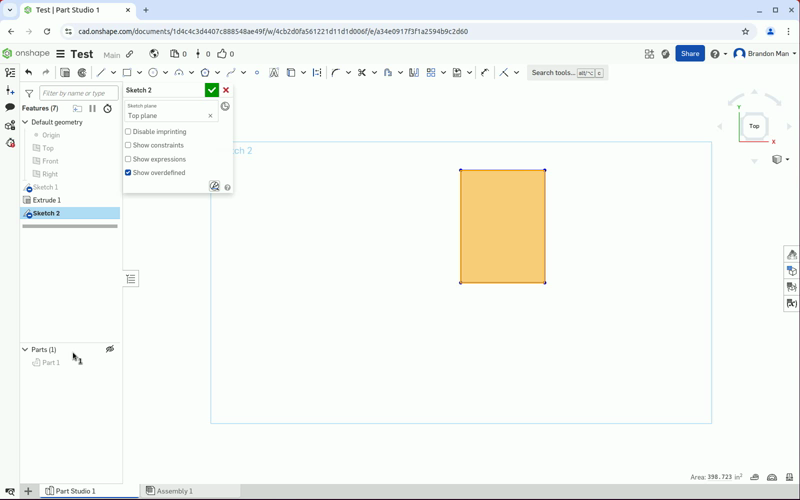
key(shift+y)
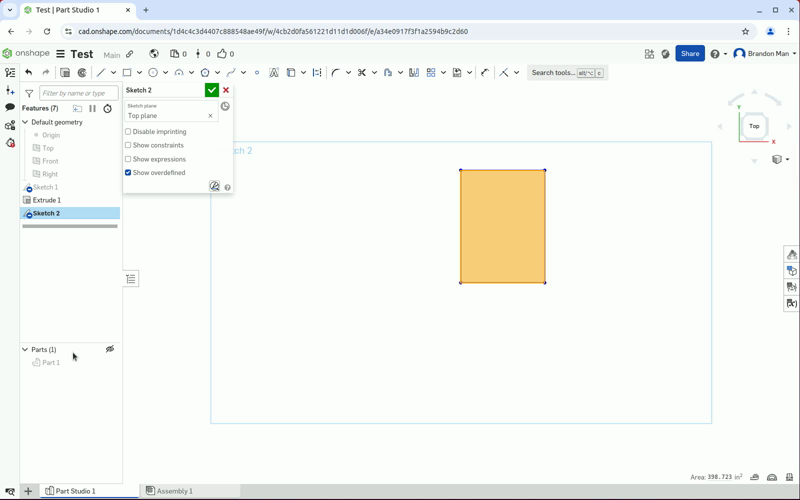
key(shift+e)
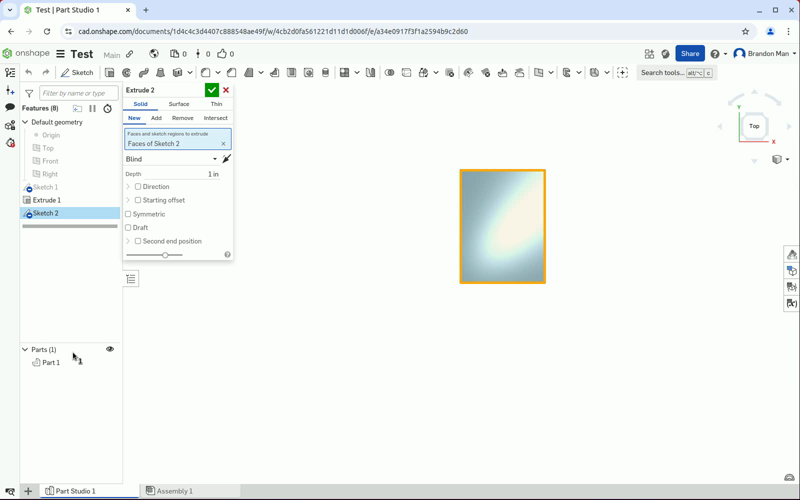
mouse_move(143, 106)
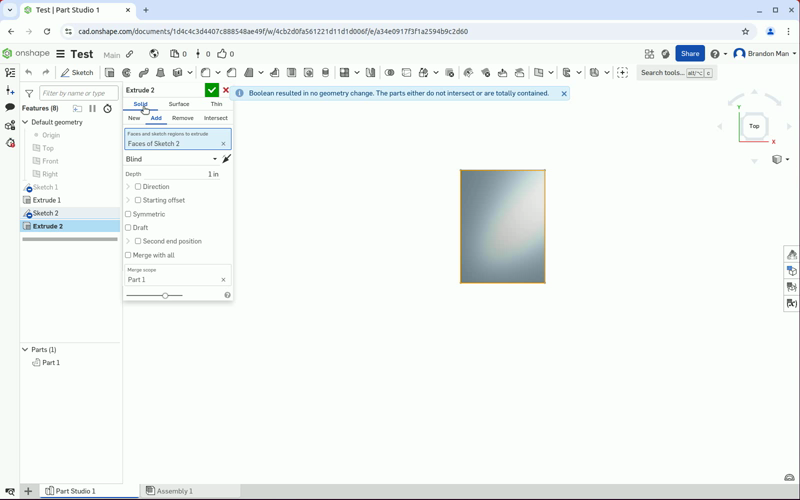
click(143, 106)
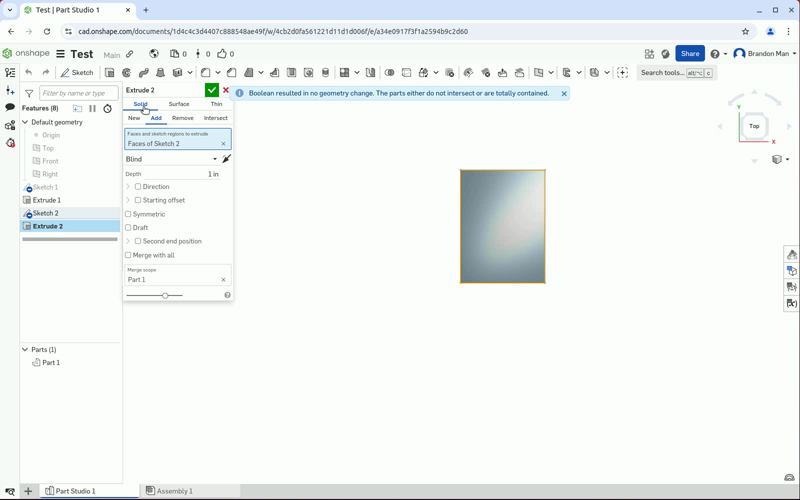
mouse_move(137, 120)
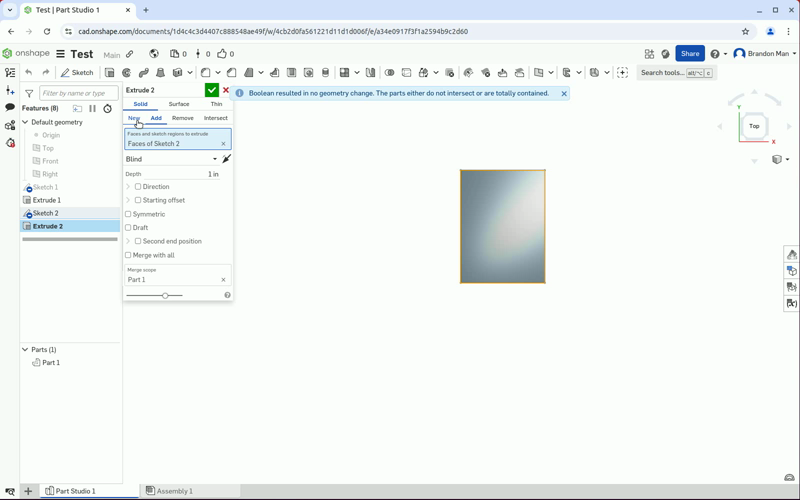
click(137, 120)
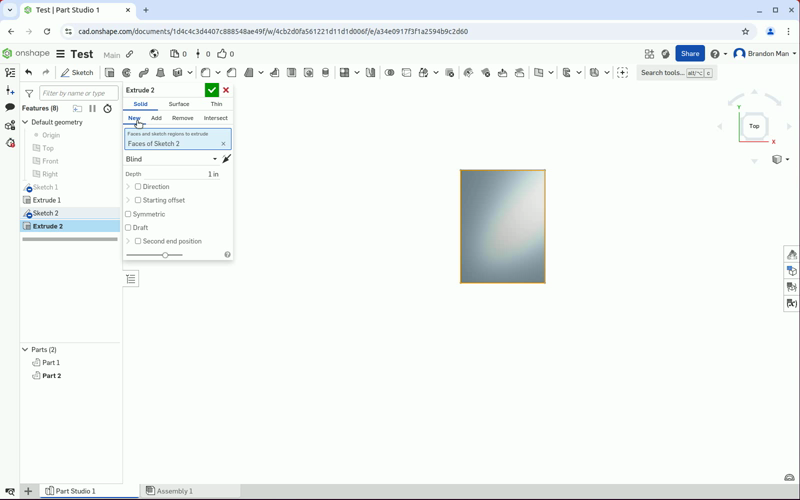
key(tab, 4)
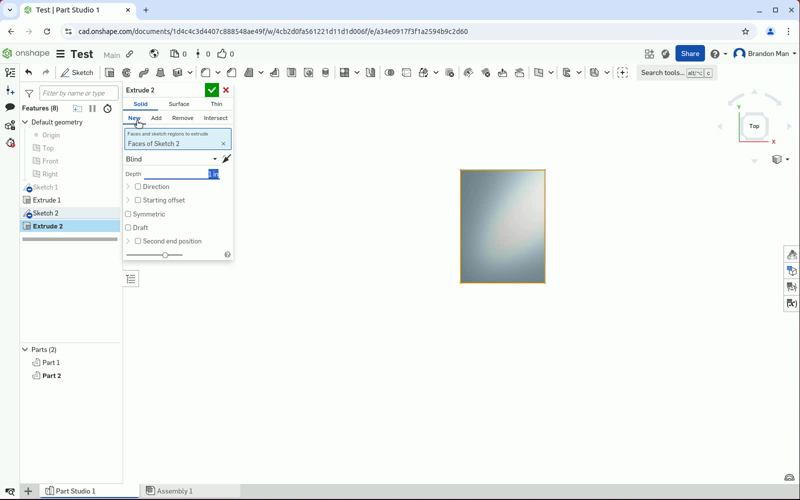
text(11.554)
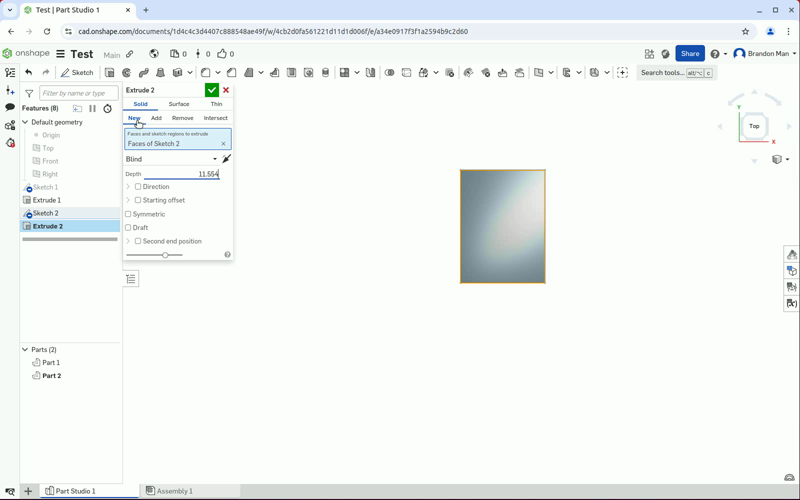
key(enter)
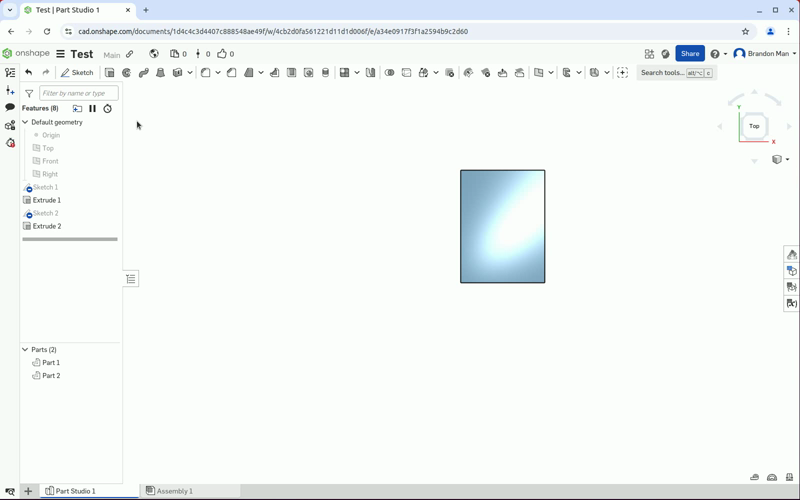
key(shift+h)
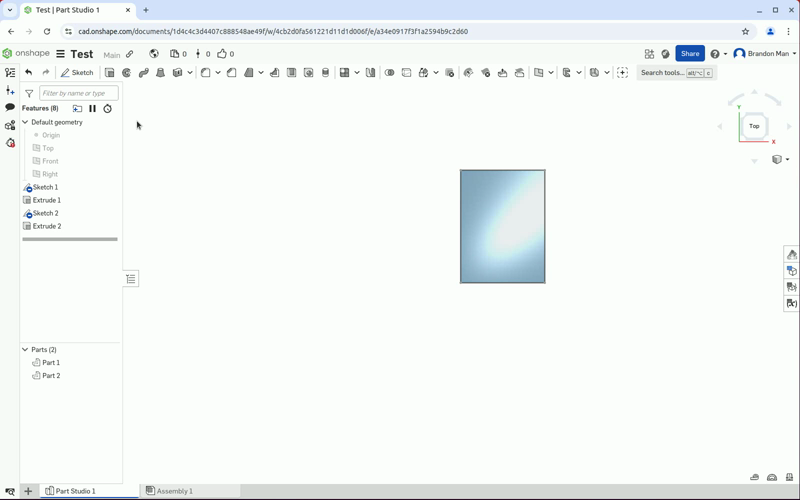
key(shift+h)
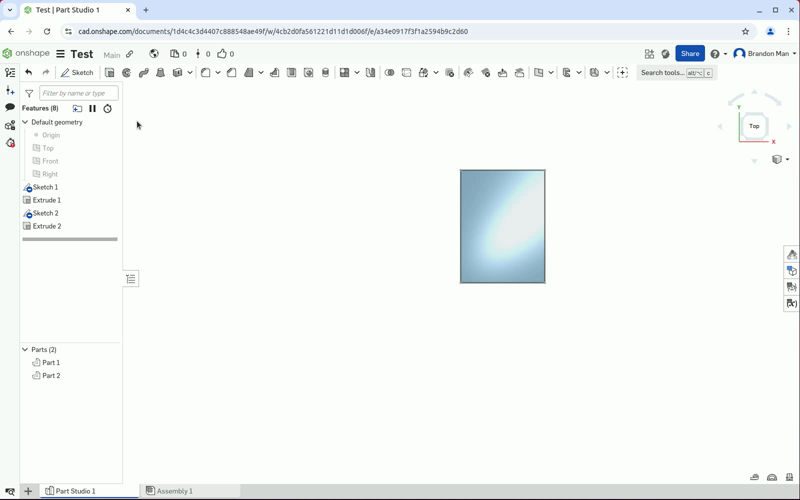
key(shift+7)
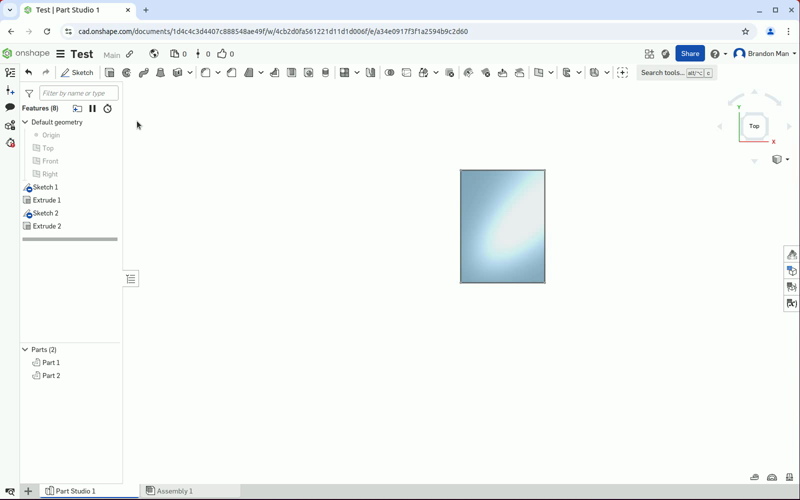
key(up, 3)
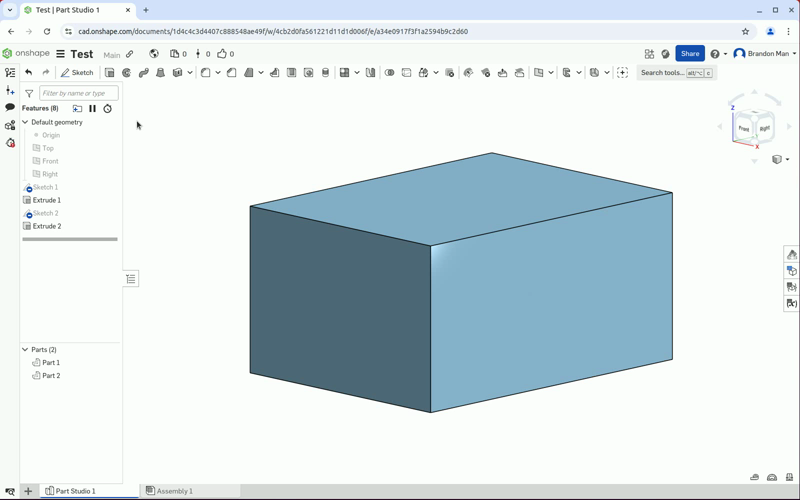
key(left, 3)
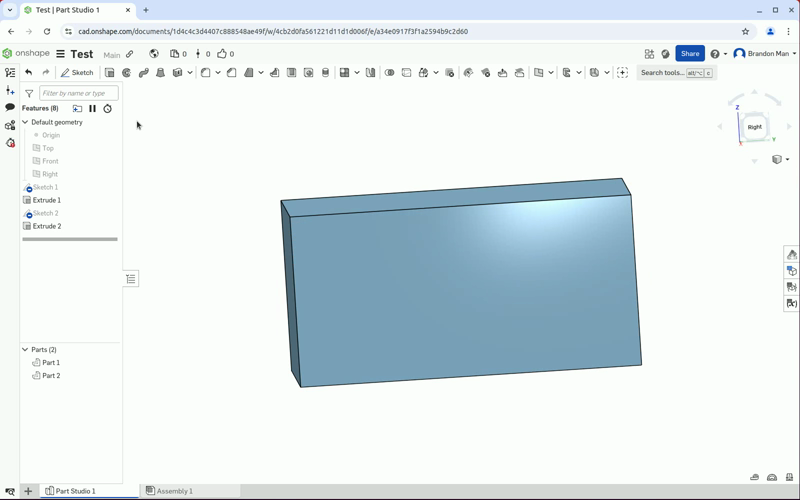
key(right, 3)
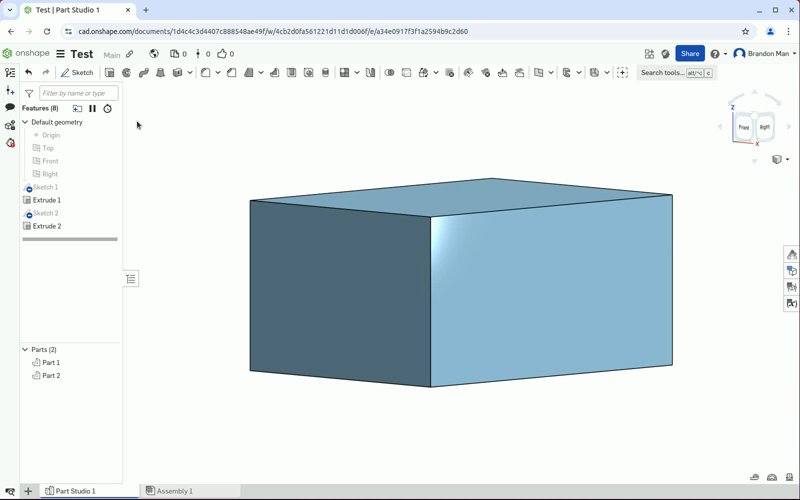
key(down, 3)
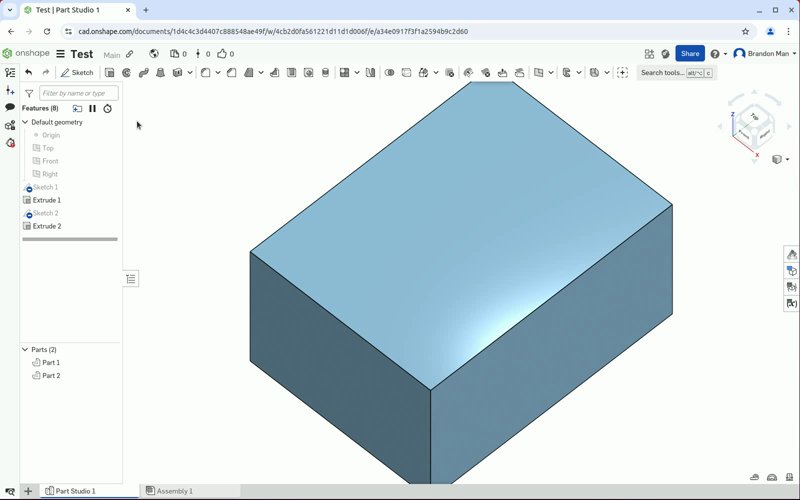
mouse_move(73, 189)
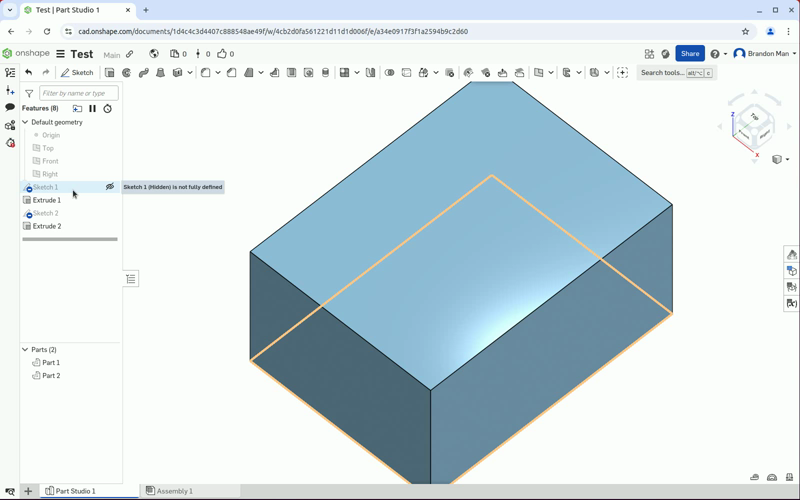
click(73, 189)